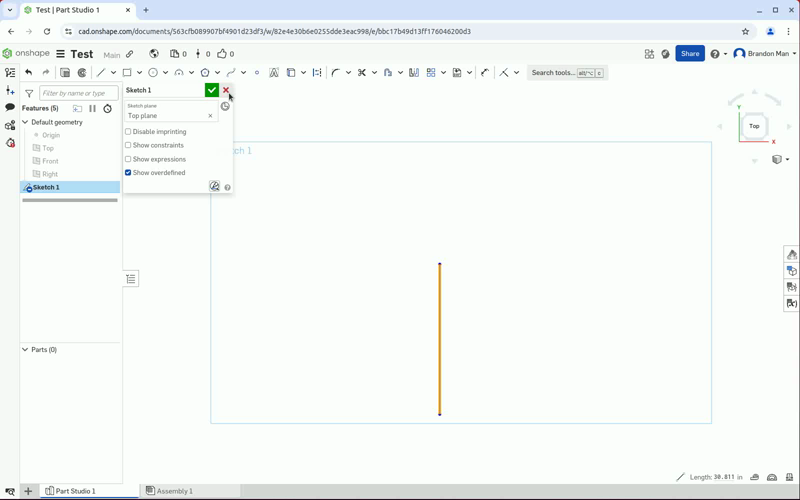
key(shift+h)
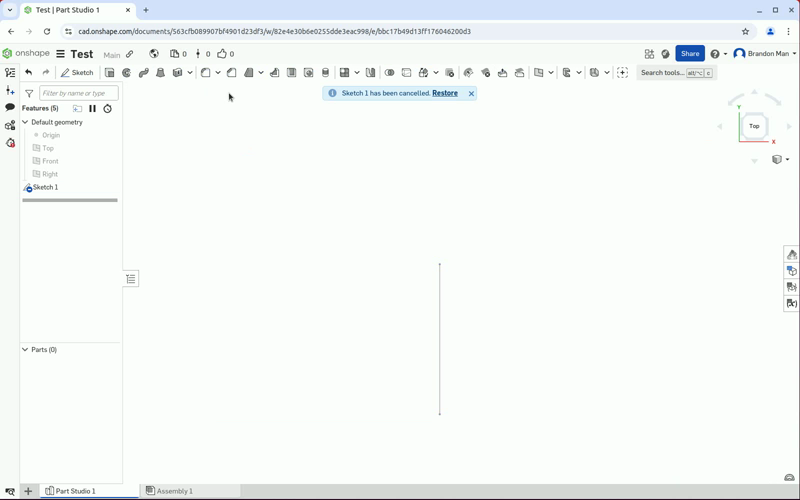
key(shift+s)
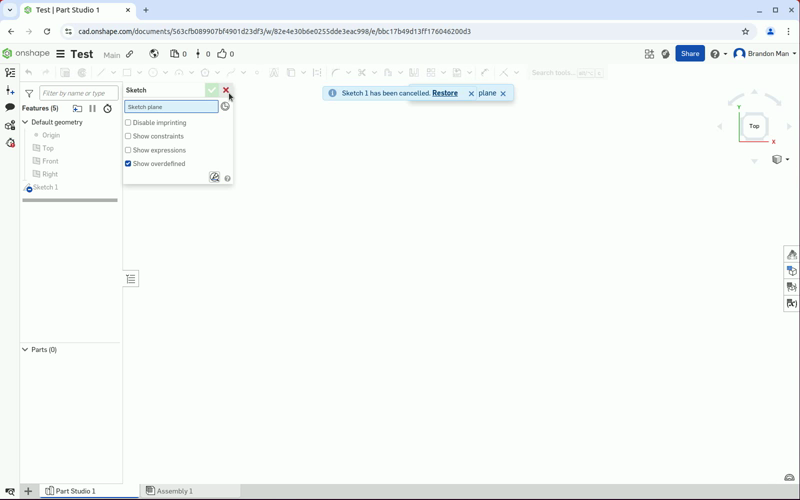
mouse_move(73, 150)
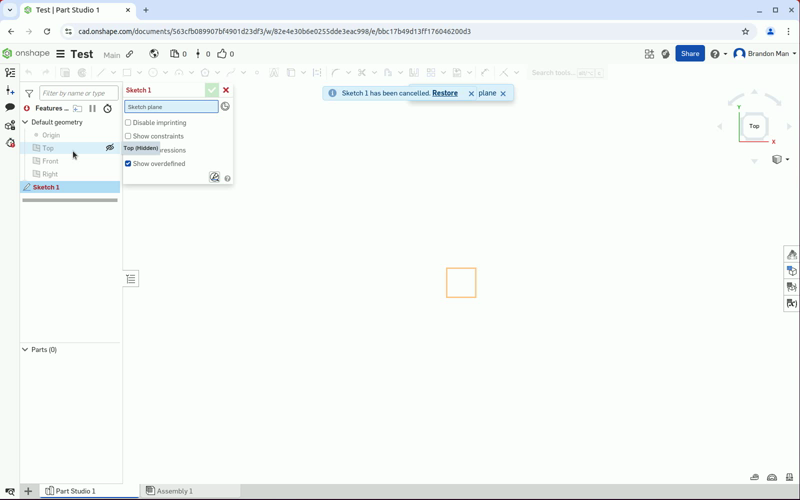
click(73, 150)
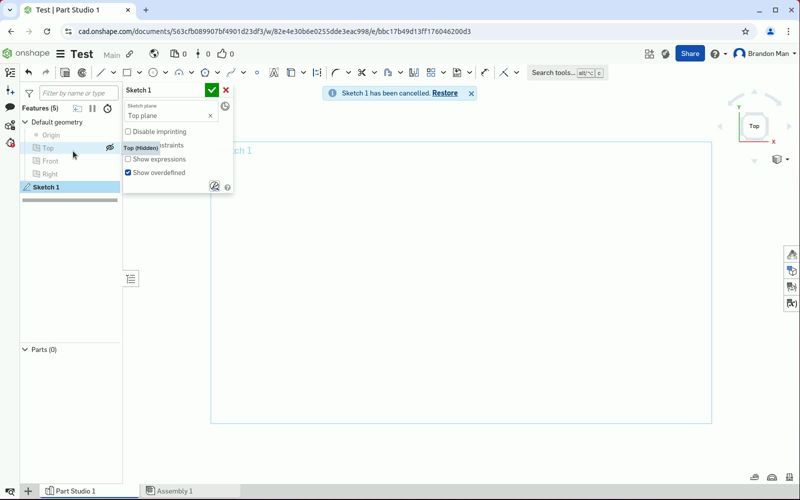
mouse_move(73, 352)
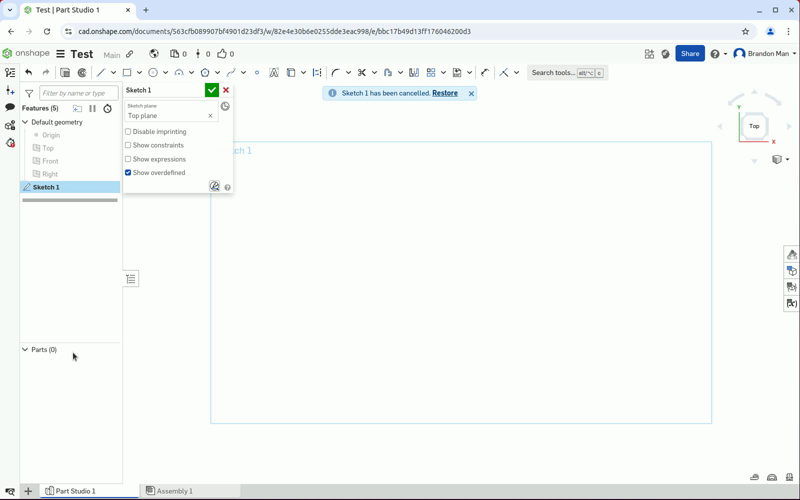
key(y)
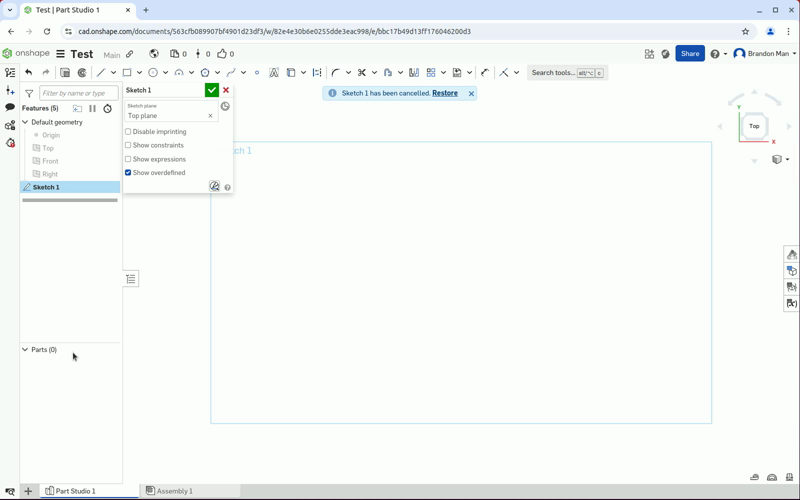
key(c)
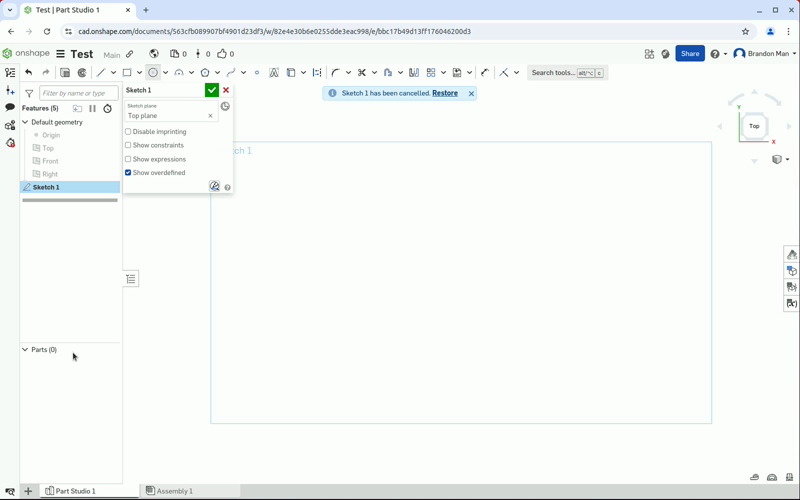
key_down(shift)
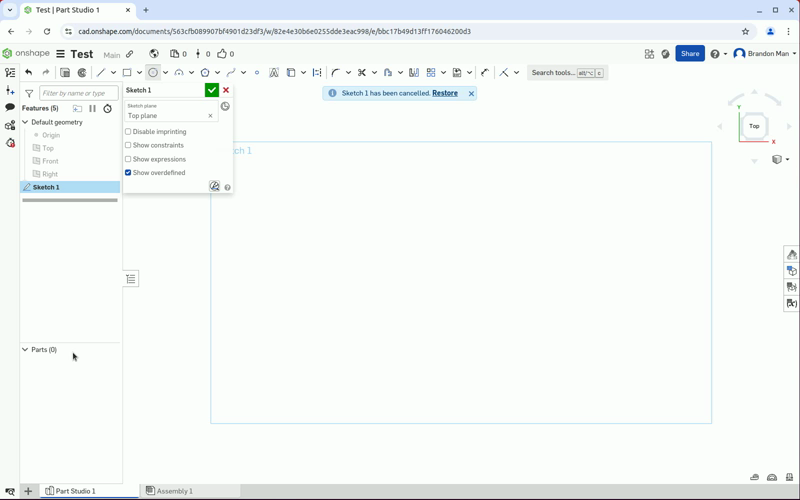
mouse_move(461, 282)
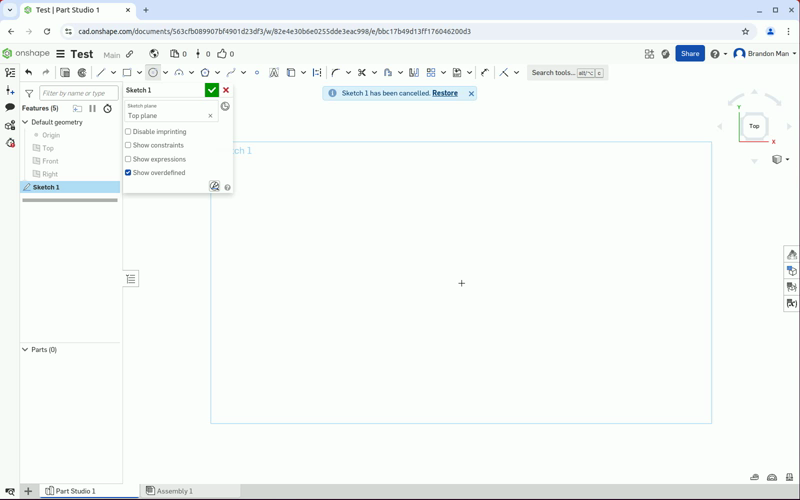
click(461, 282)
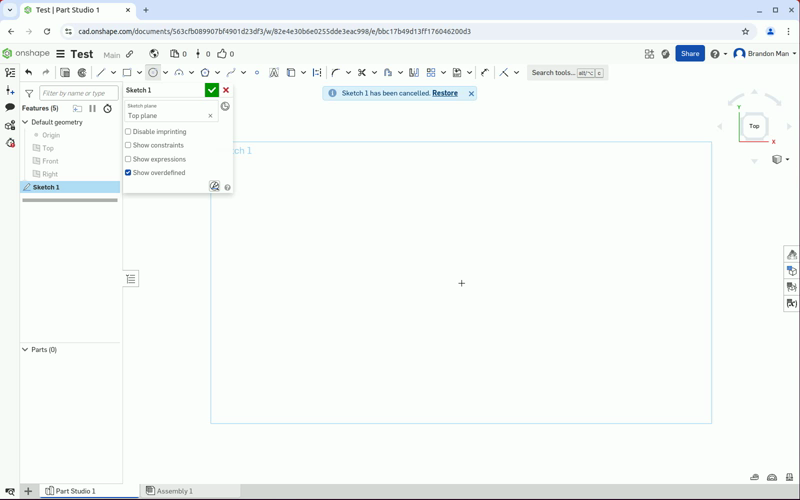
key_up(shift)
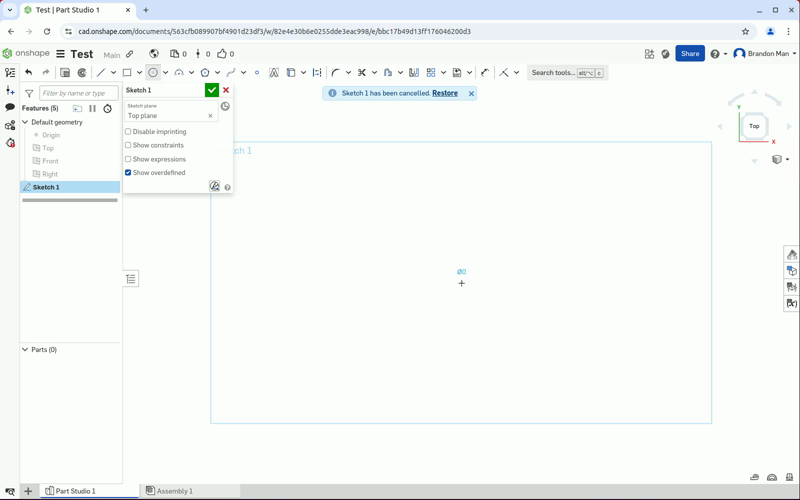
mouse_move(481, 282)
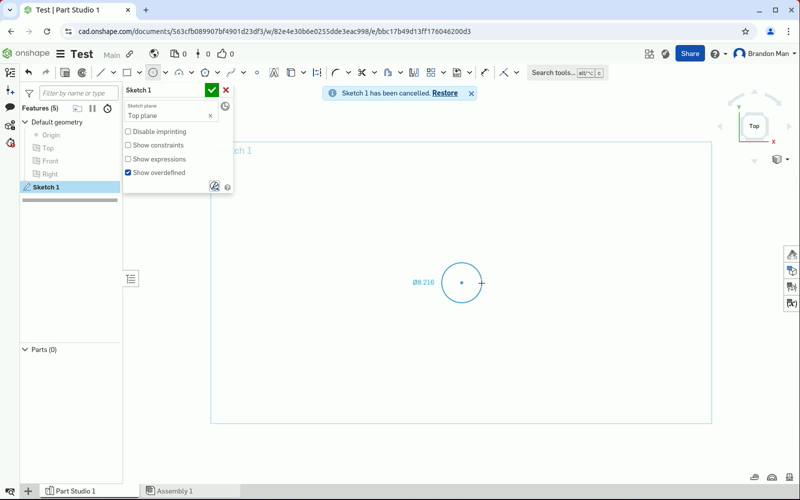
click(481, 282)
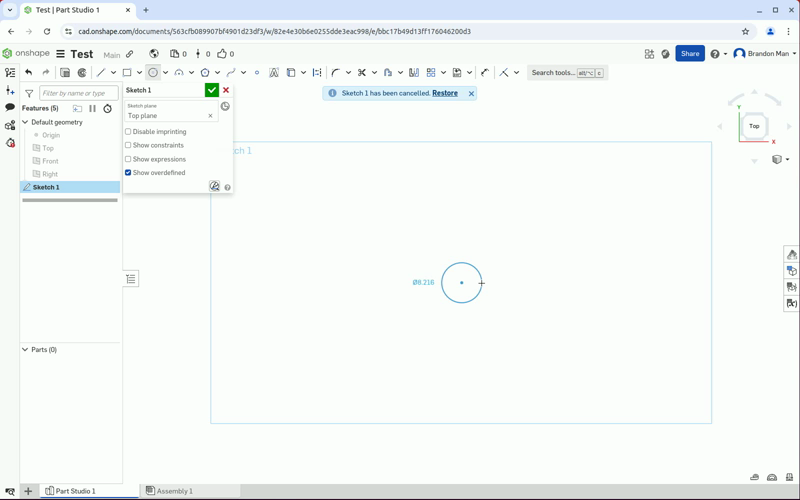
key(esc)
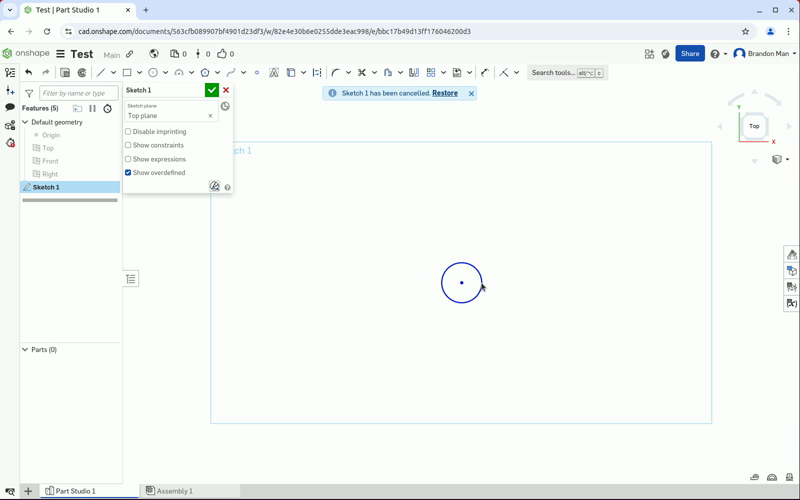
mouse_move(462, 294)
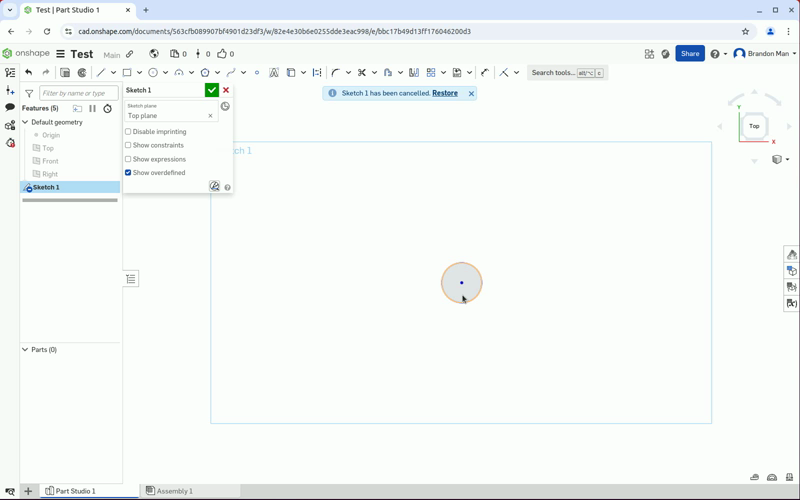
scroll(6)
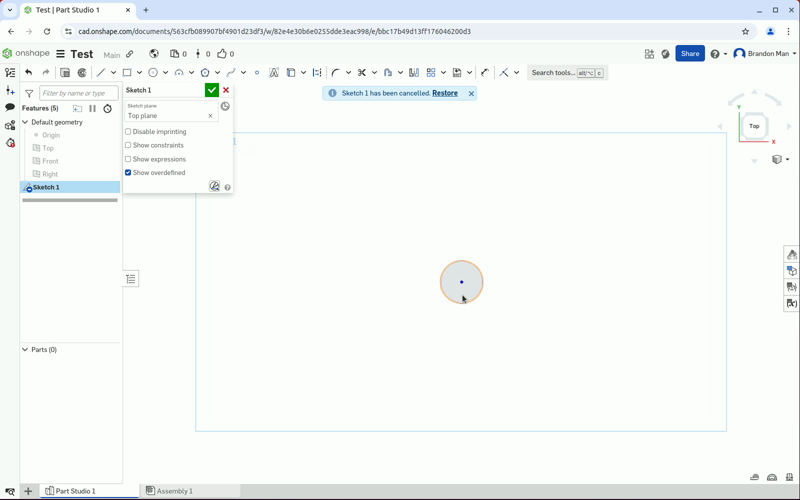
scroll(6)
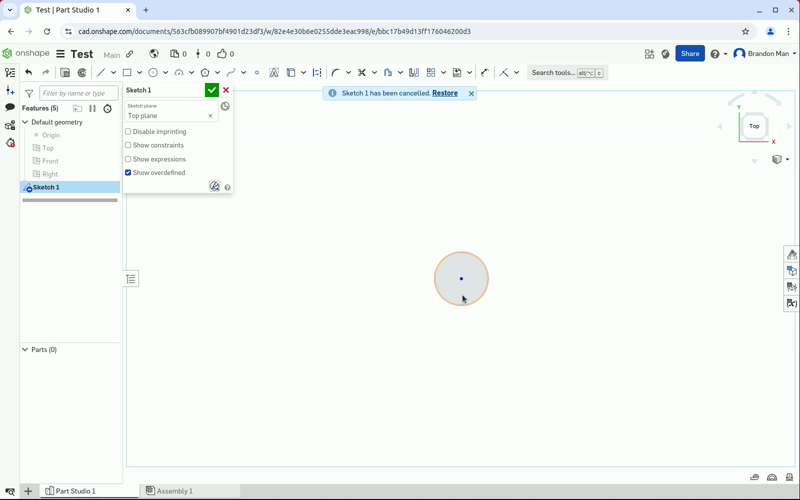
scroll(6)
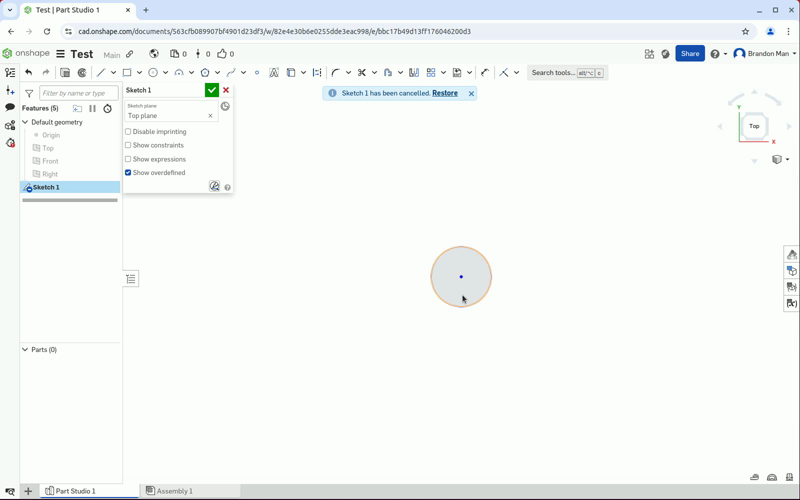
scroll(6)
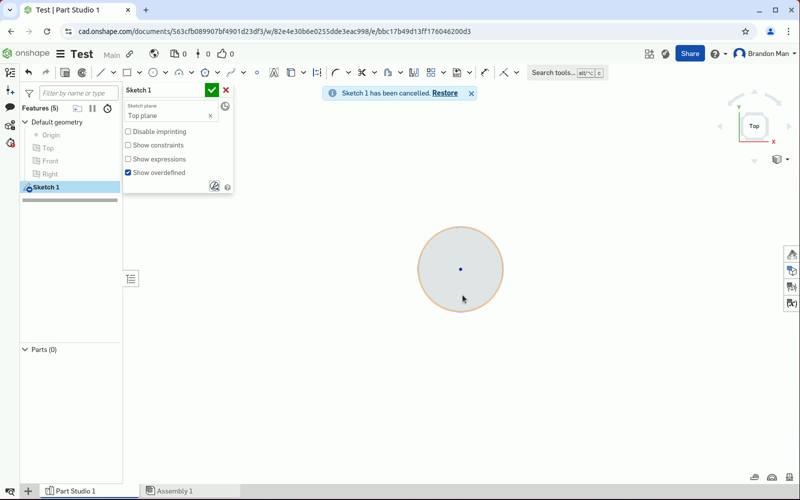
scroll(6)
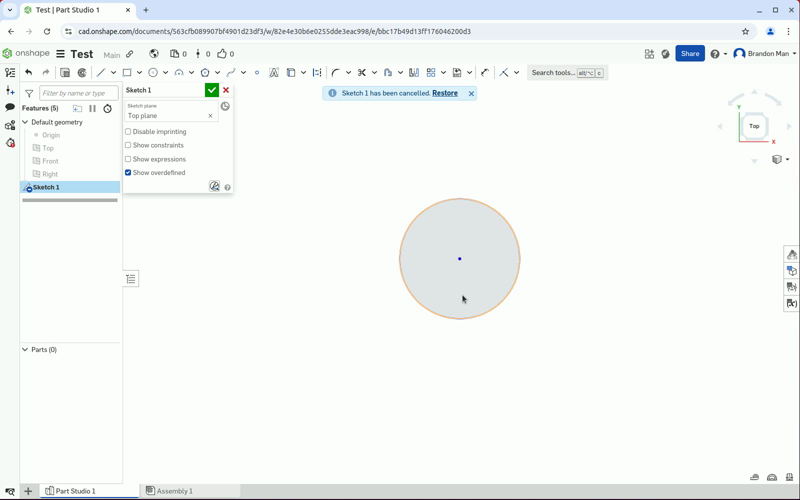
scroll(6)
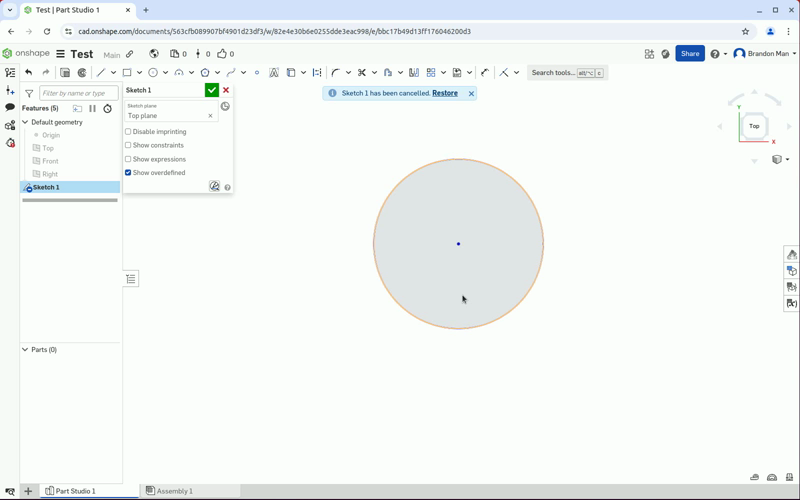
scroll(6)
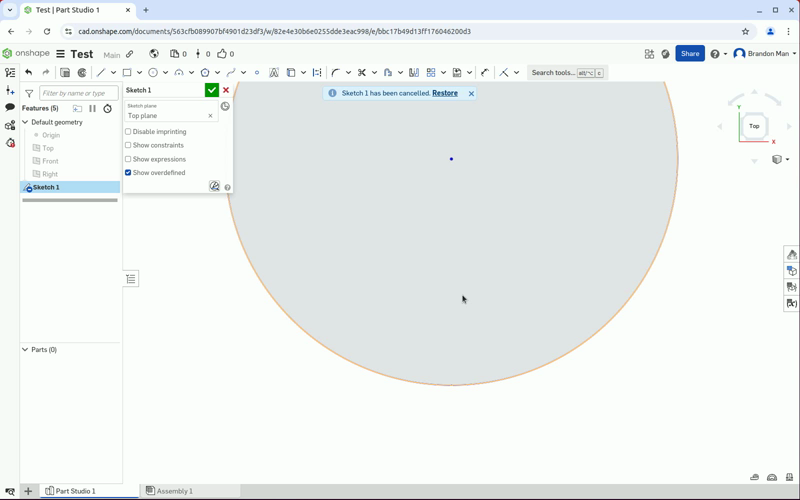
click(462, 294)
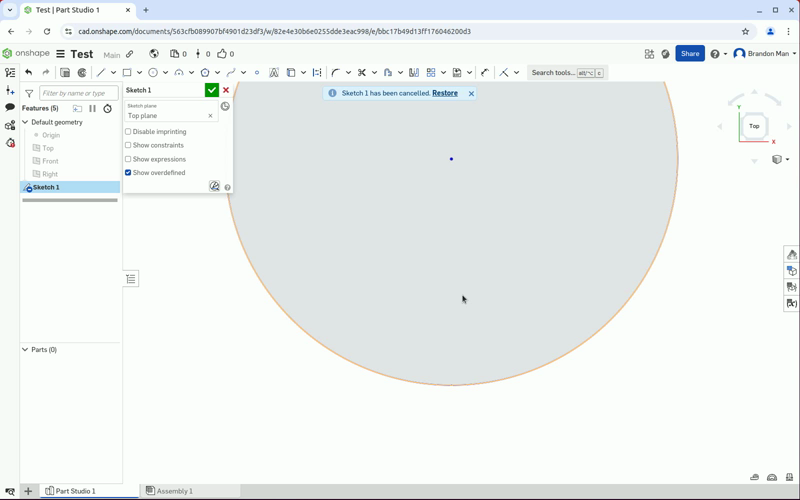
scroll(-6)
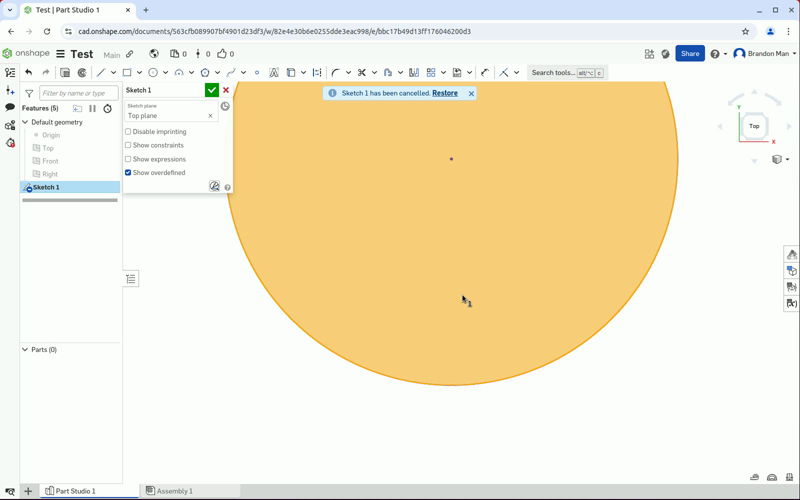
scroll(-6)
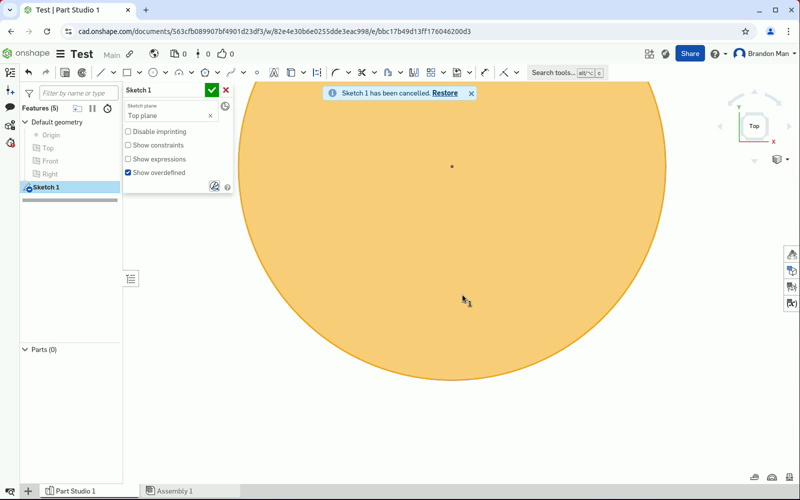
scroll(-6)
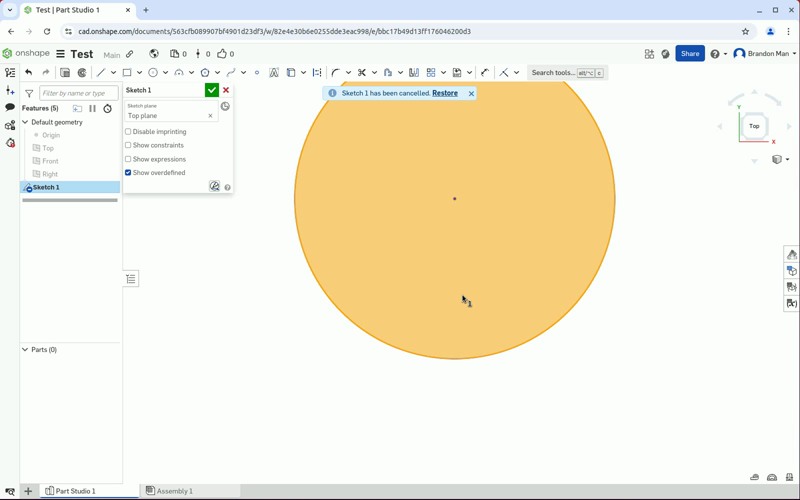
scroll(-6)
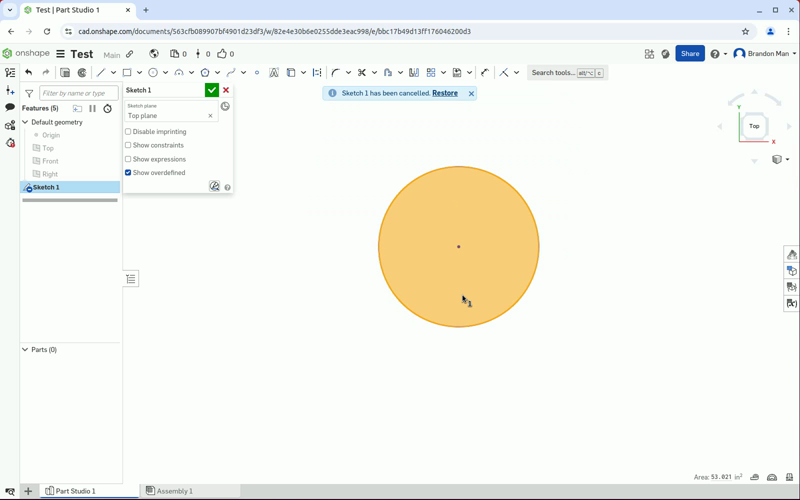
scroll(-6)
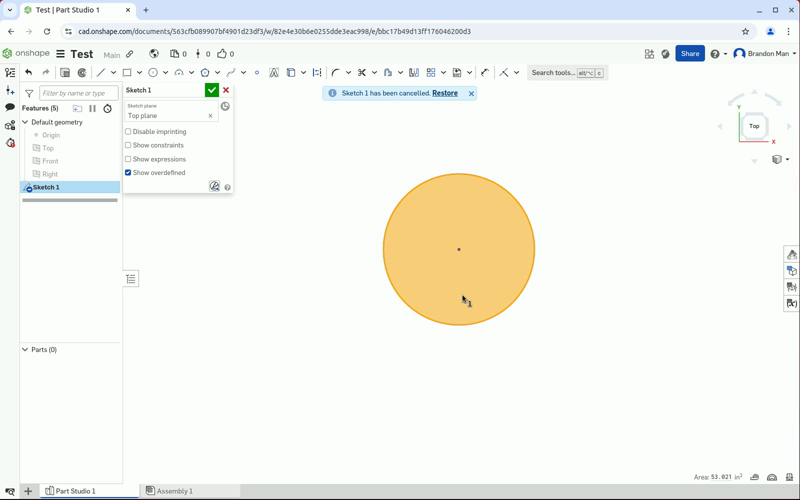
scroll(-6)
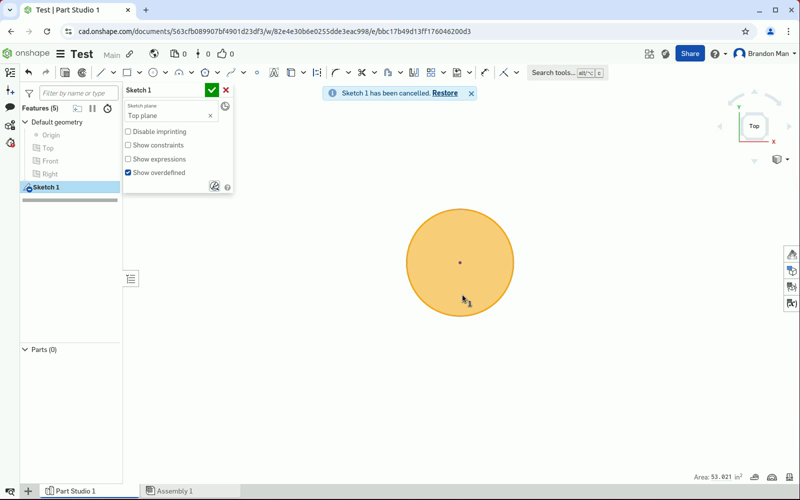
scroll(-6)
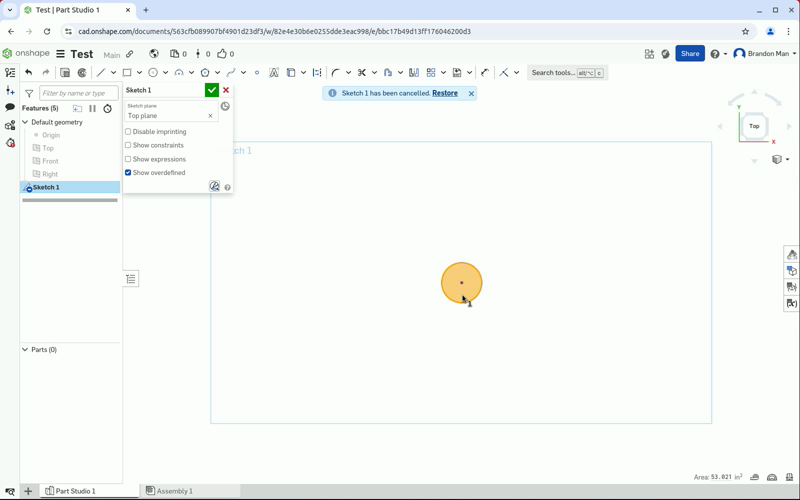
mouse_move(73, 352)
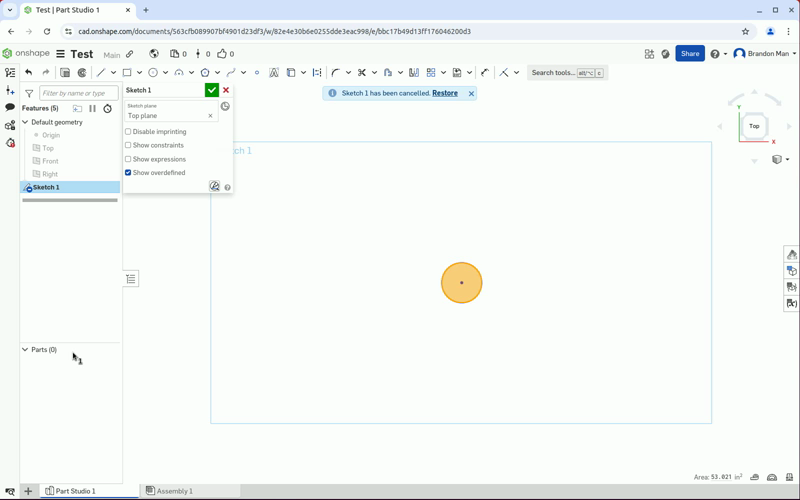
key(shift+y)
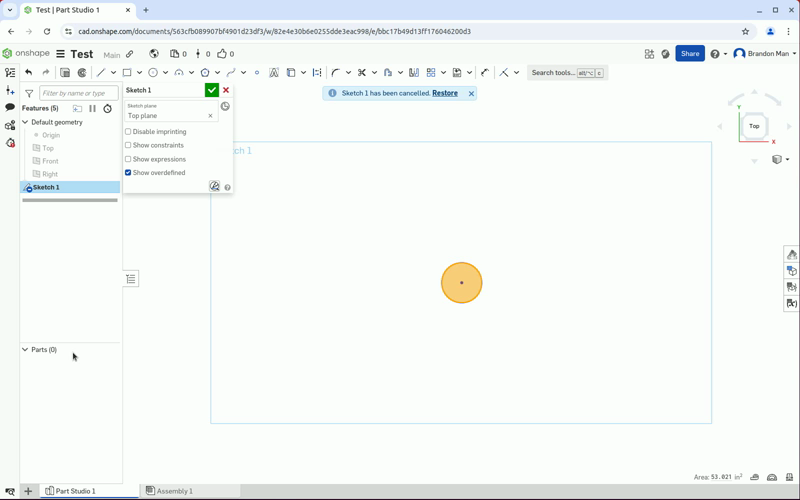
key(shift+e)
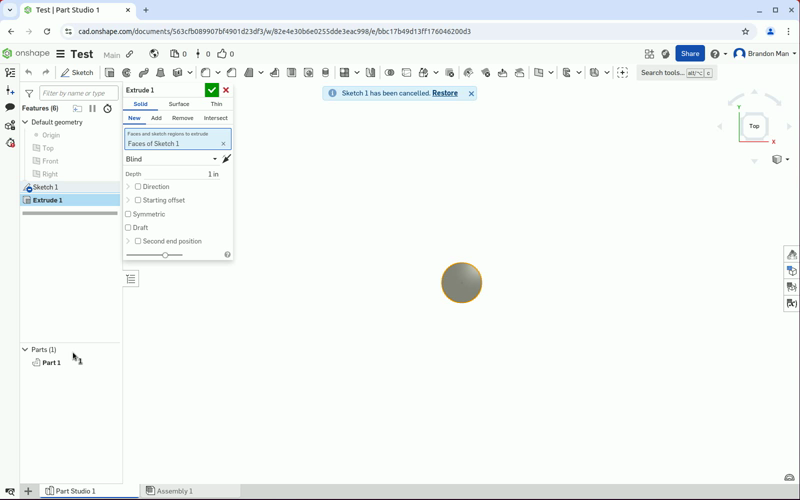
mouse_move(143, 106)
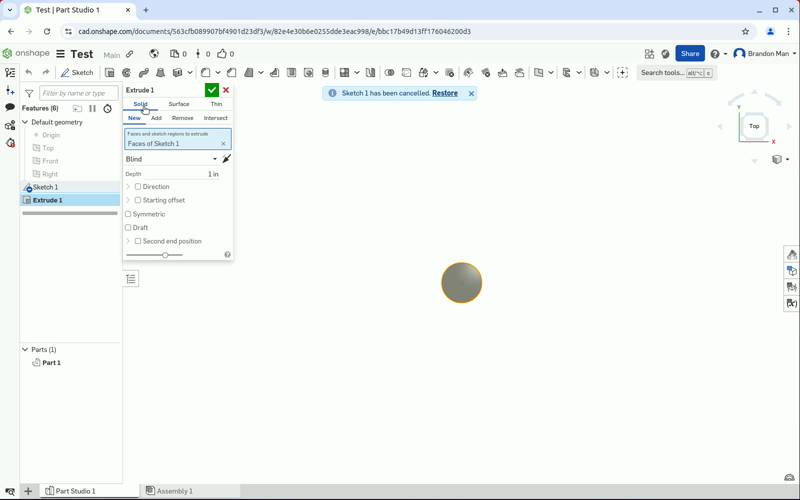
click(143, 106)
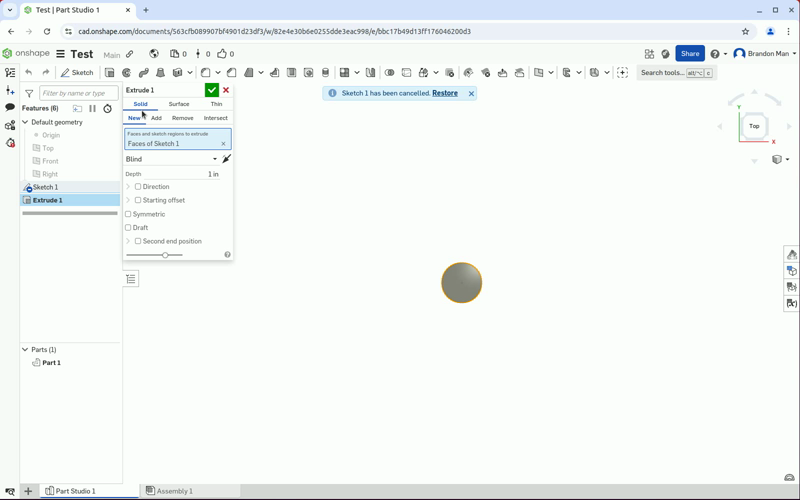
mouse_move(137, 120)
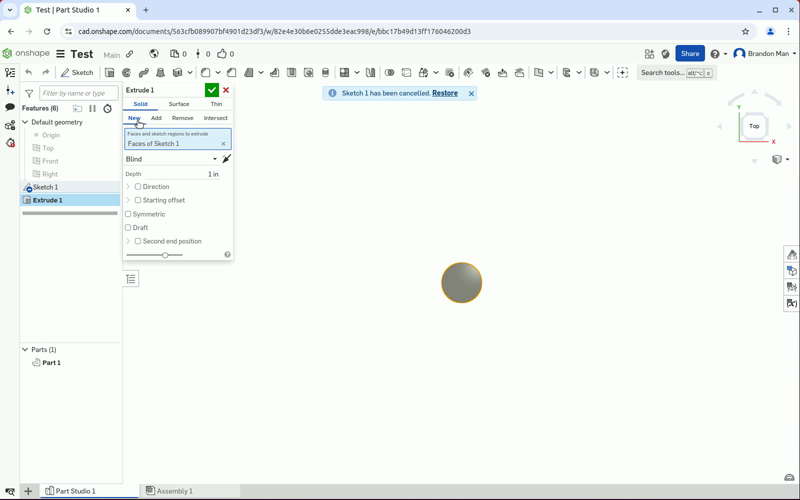
click(137, 120)
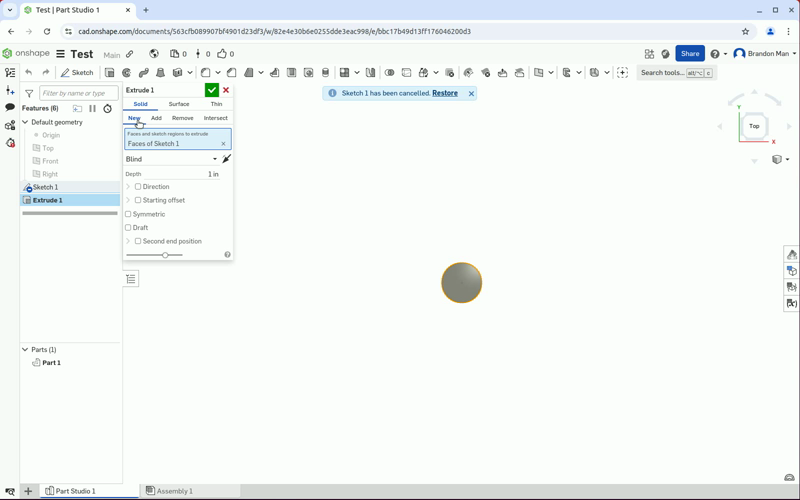
key(tab, 4)
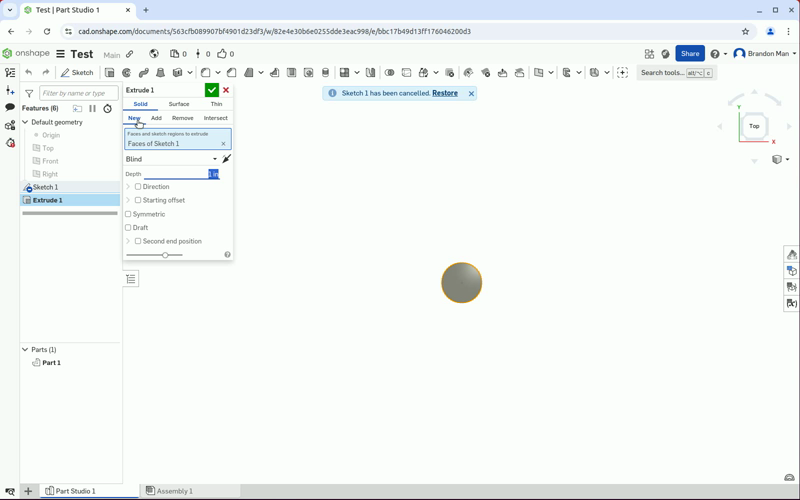
text(12.517)
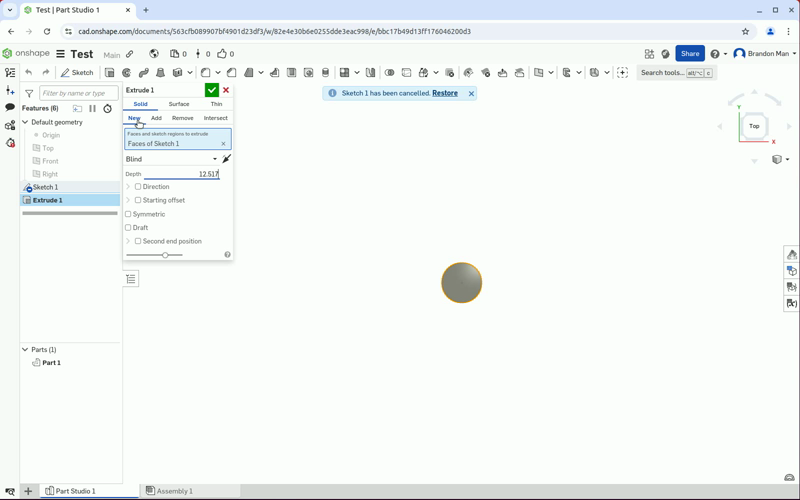
key(enter)
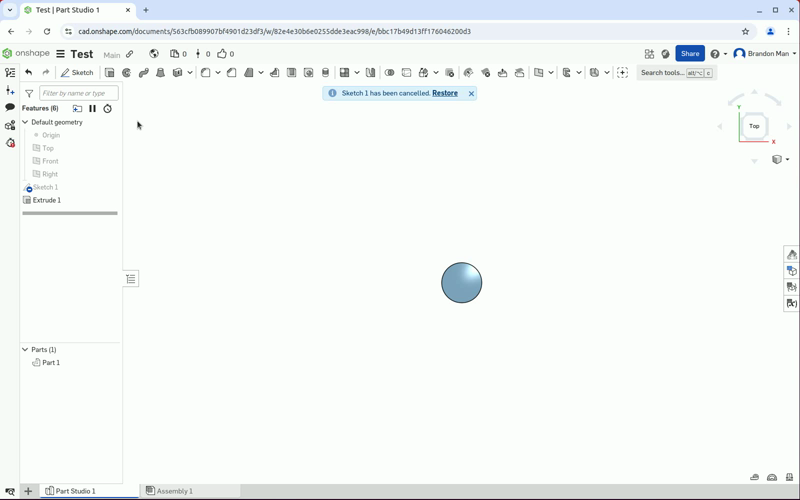
key(shift+h)
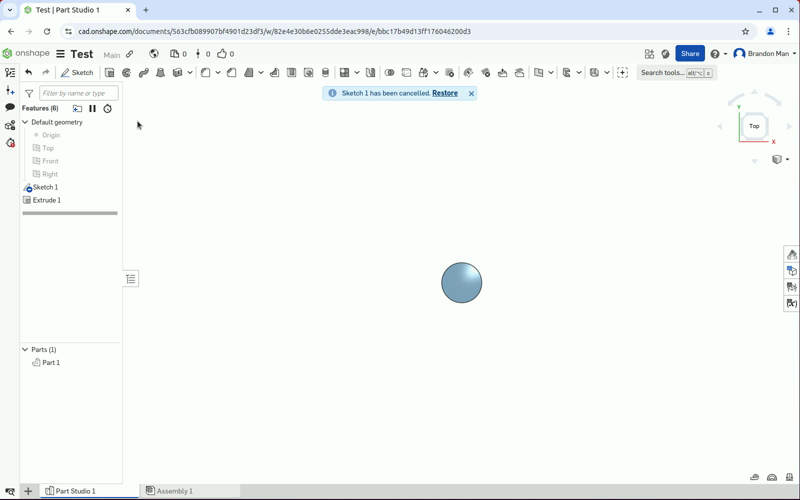
key(shift+h)
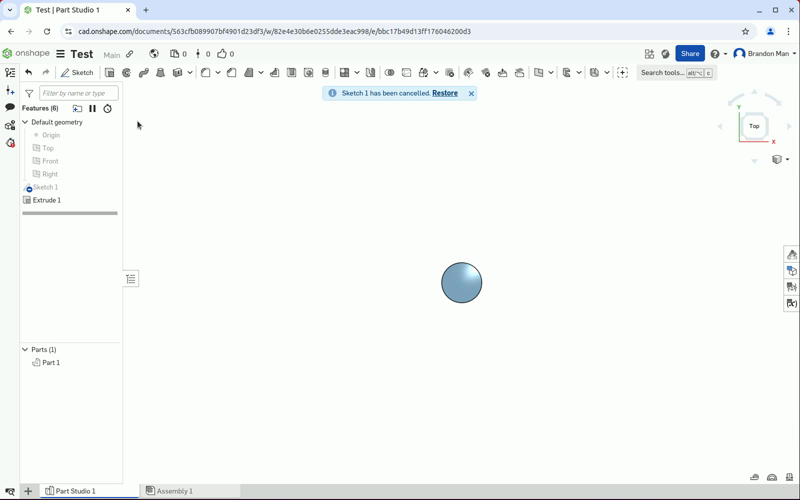
mouse_move(73, 189)
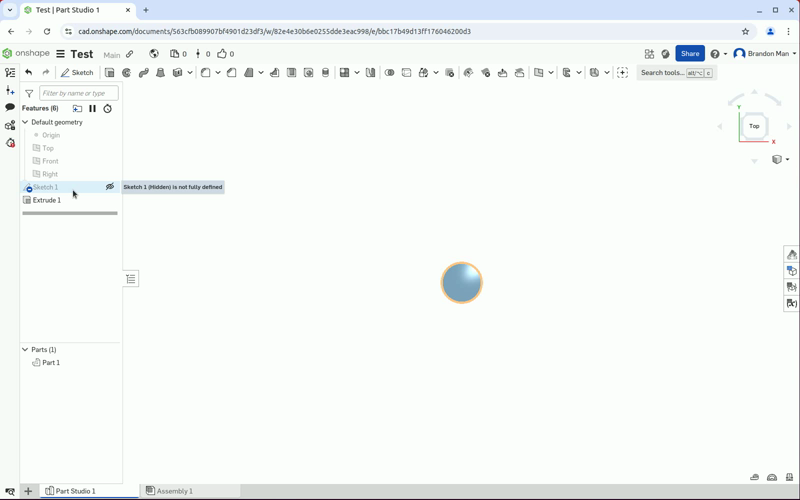
click(73, 189)
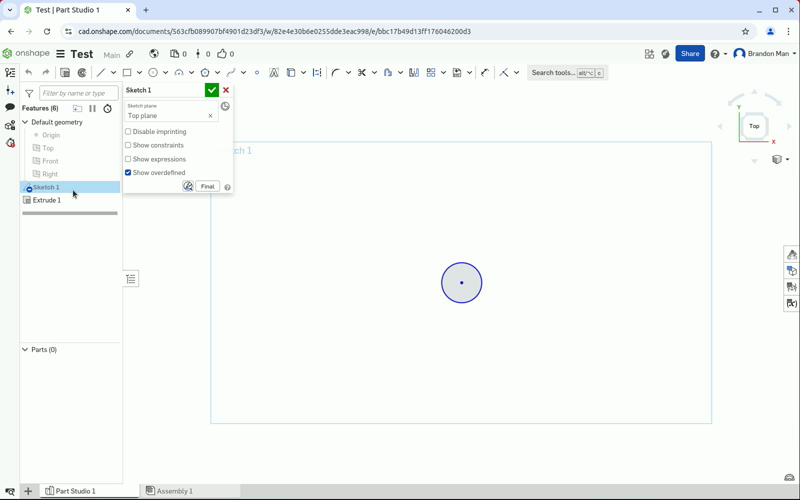
mouse_move(229, 92)
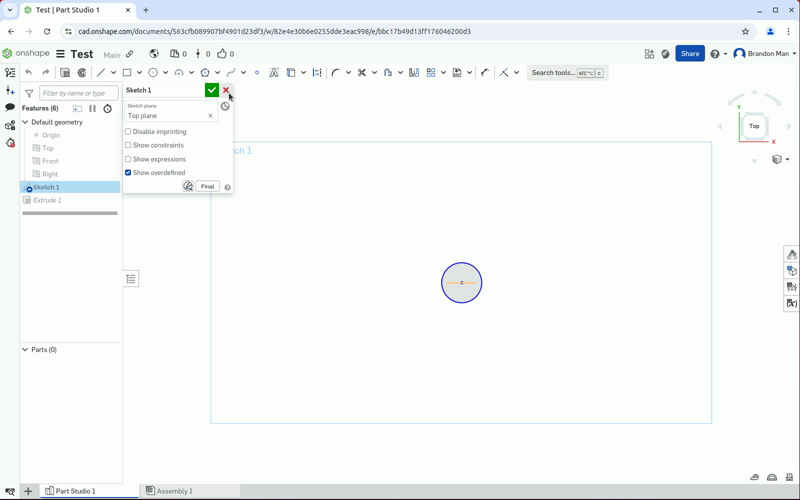
click(229, 92)
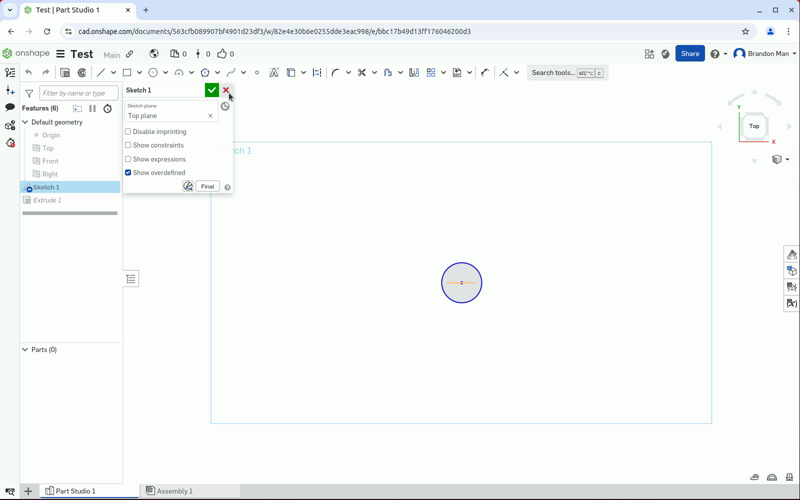
key(shift+s)
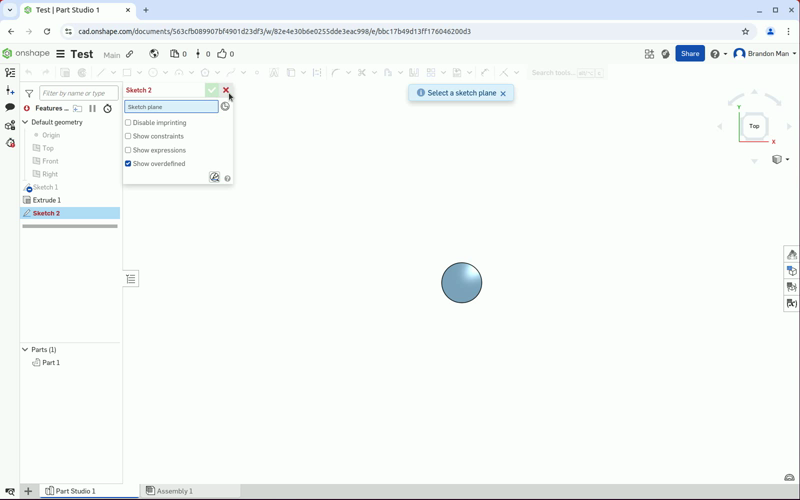
mouse_move(73, 150)
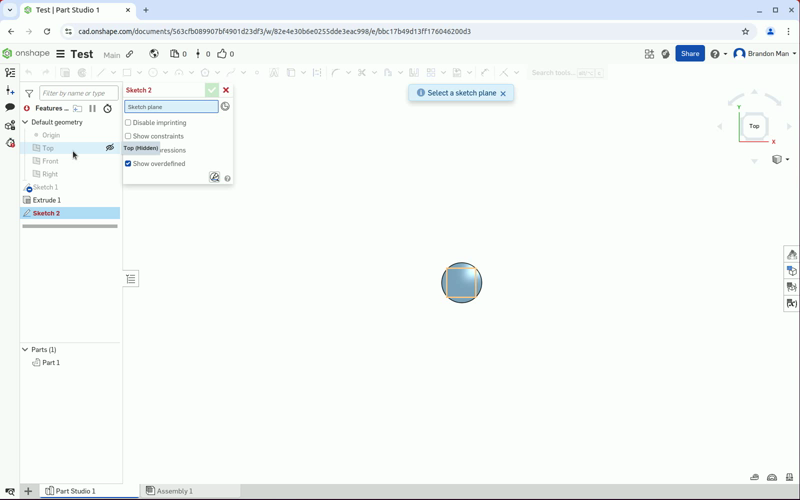
click(73, 150)
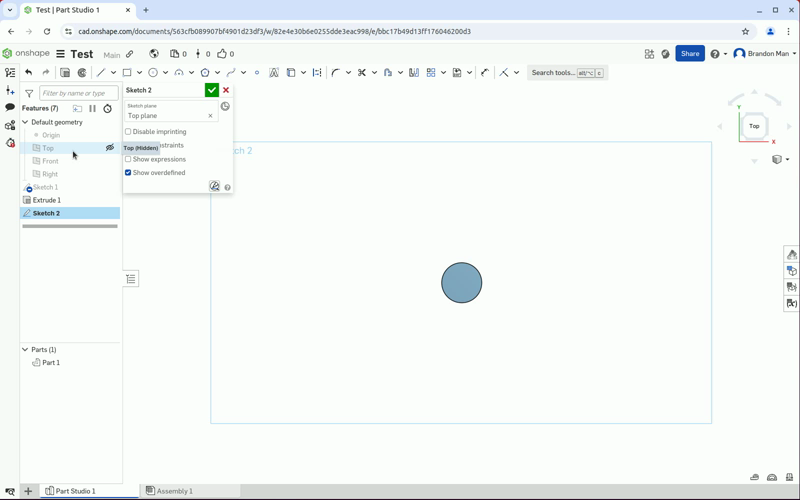
mouse_move(73, 352)
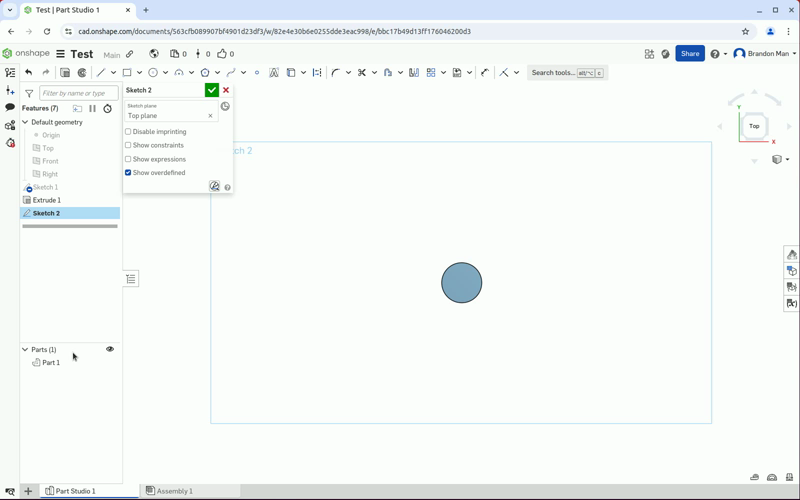
key(y)
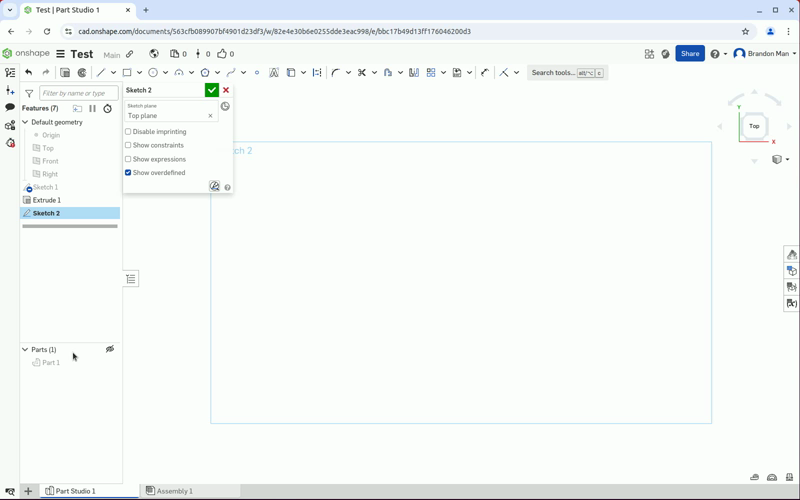
key(c)
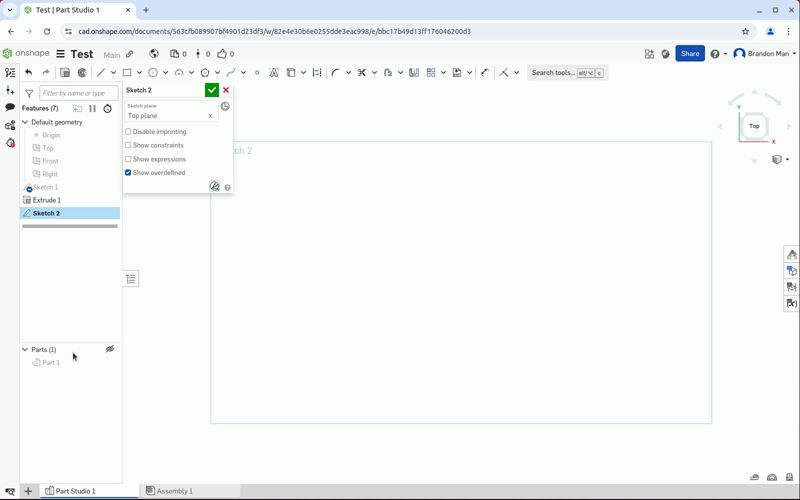
key_down(shift)
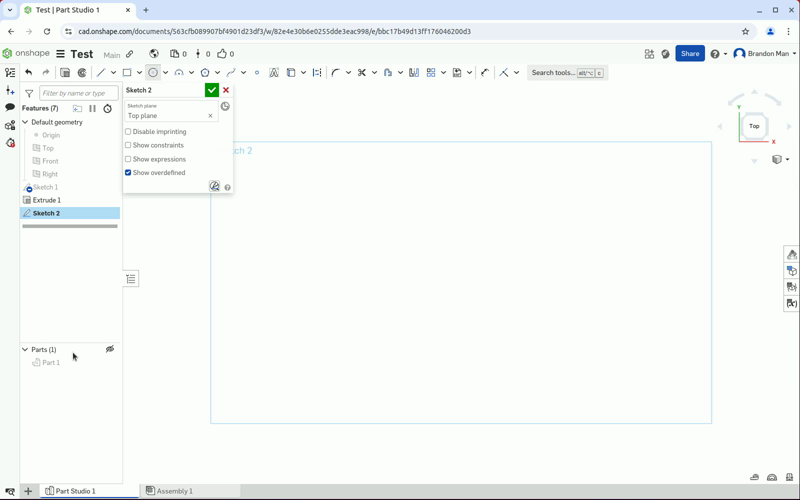
mouse_move(372, 189)
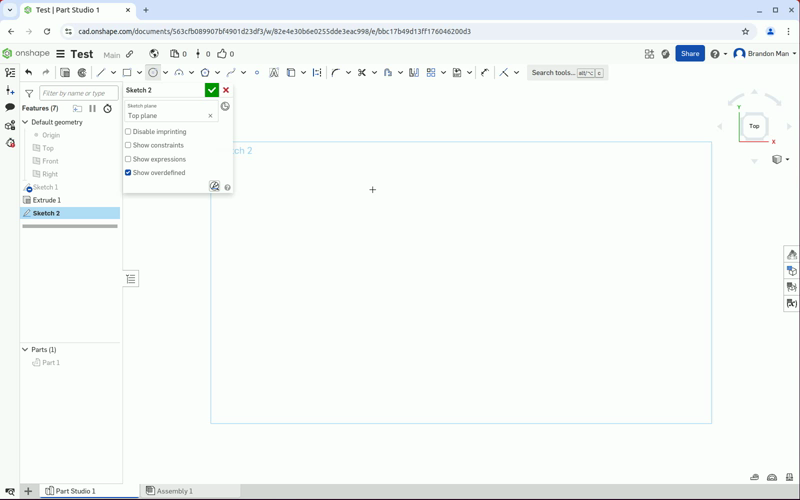
click(372, 189)
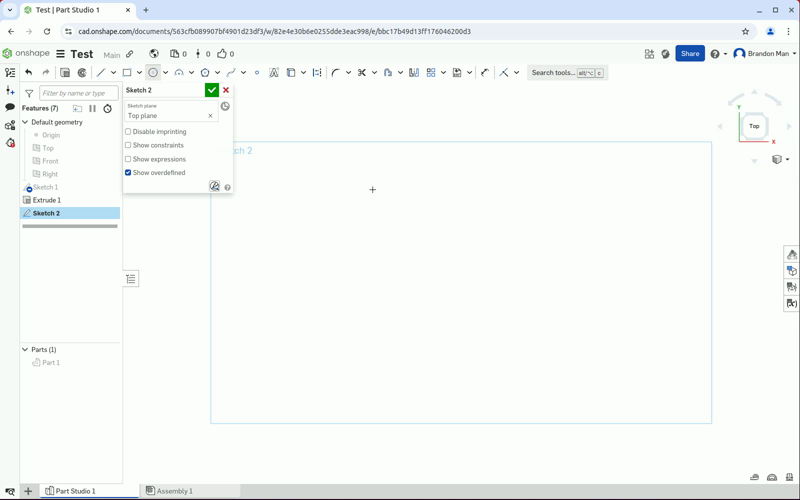
key_up(shift)
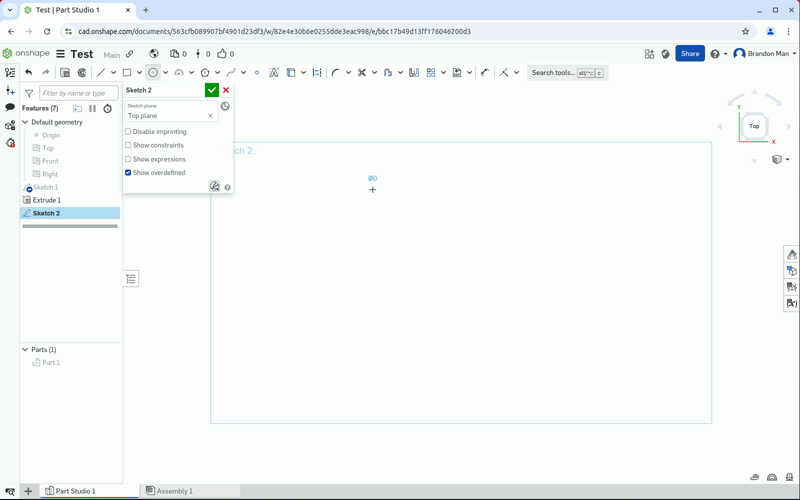
mouse_move(392, 189)
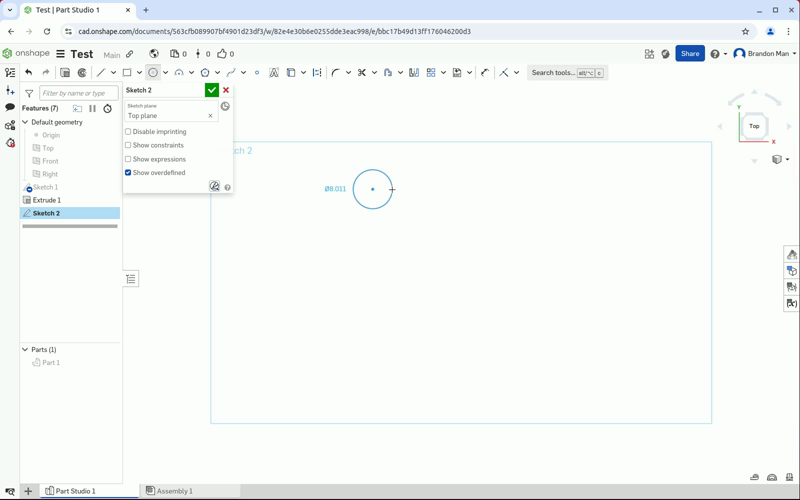
click(392, 189)
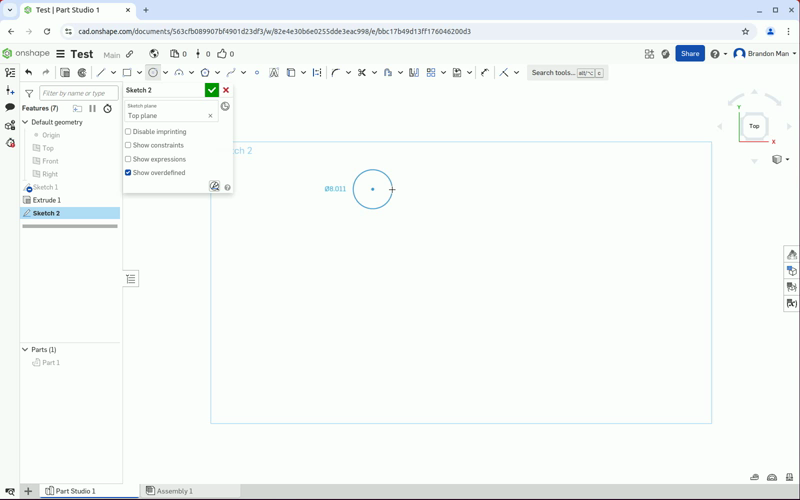
key(esc)
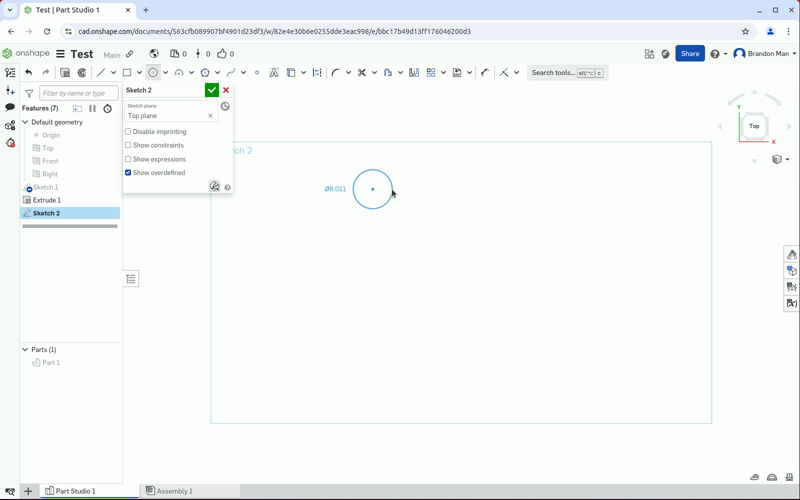
mouse_move(370, 184)
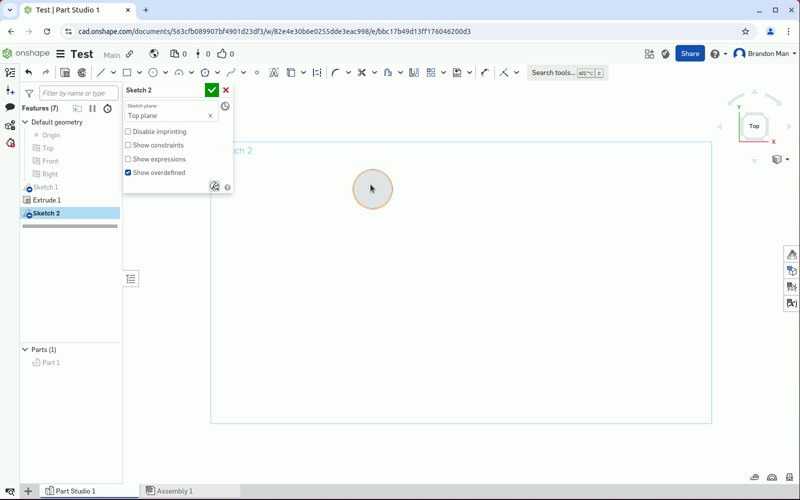
scroll(6)
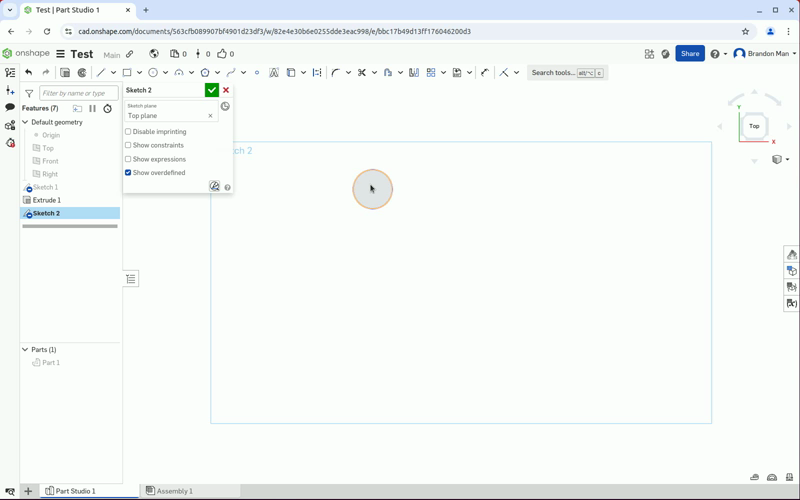
scroll(6)
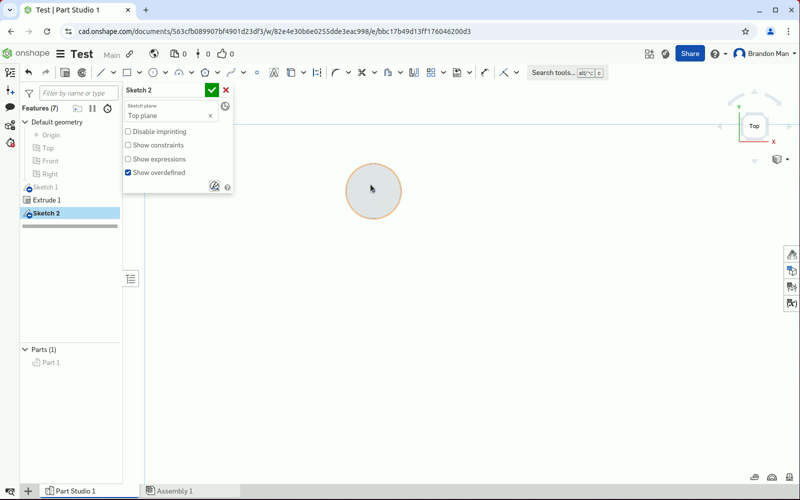
scroll(6)
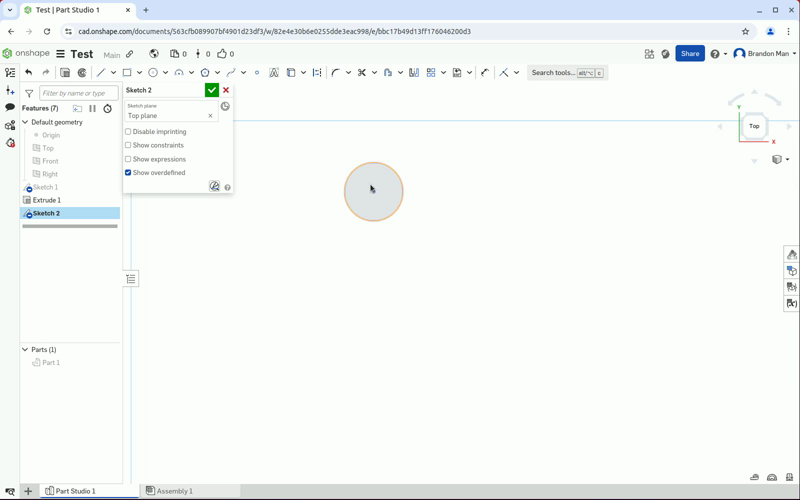
scroll(6)
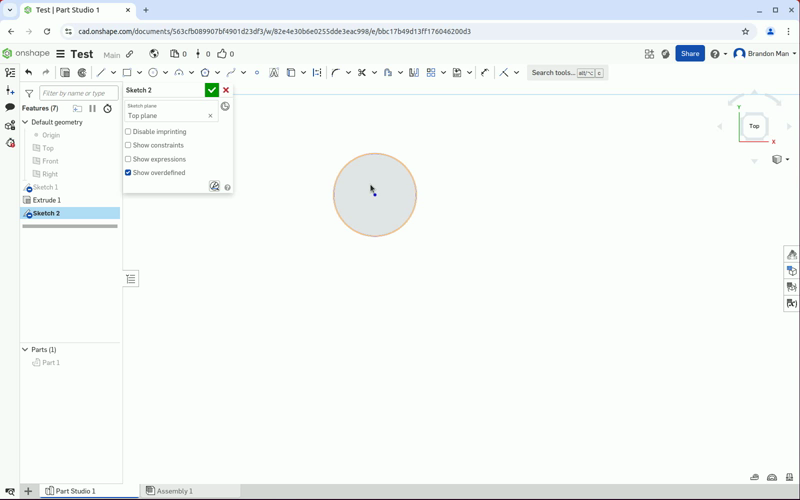
scroll(6)
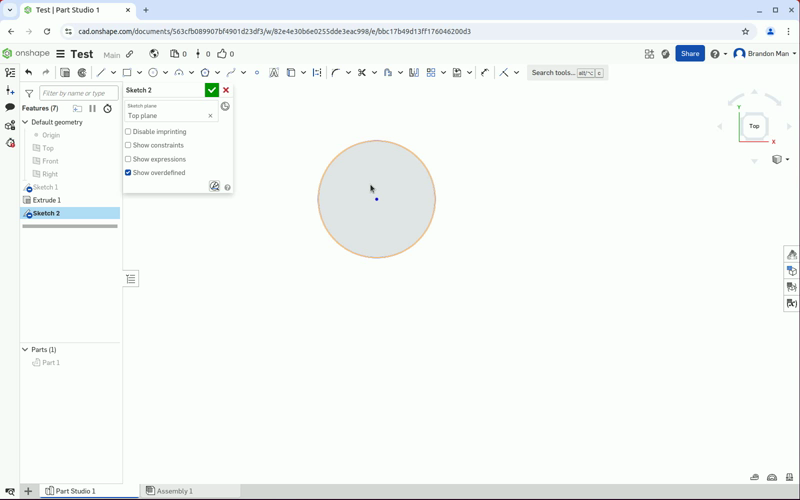
scroll(6)
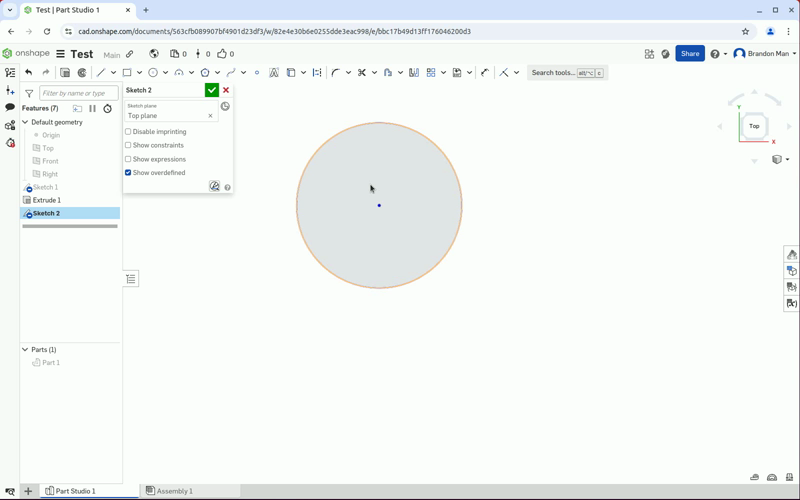
scroll(6)
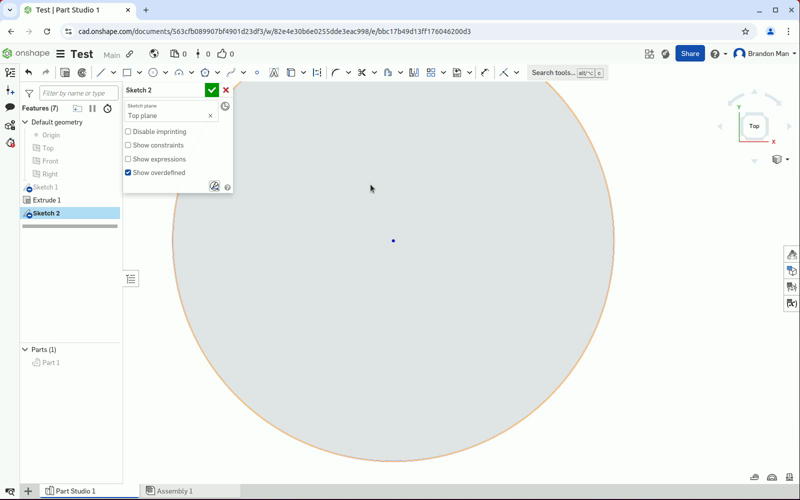
click(370, 184)
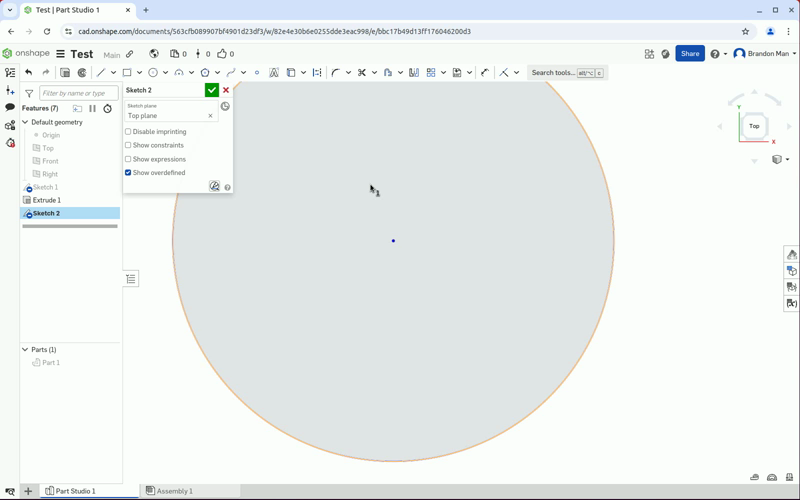
scroll(-6)
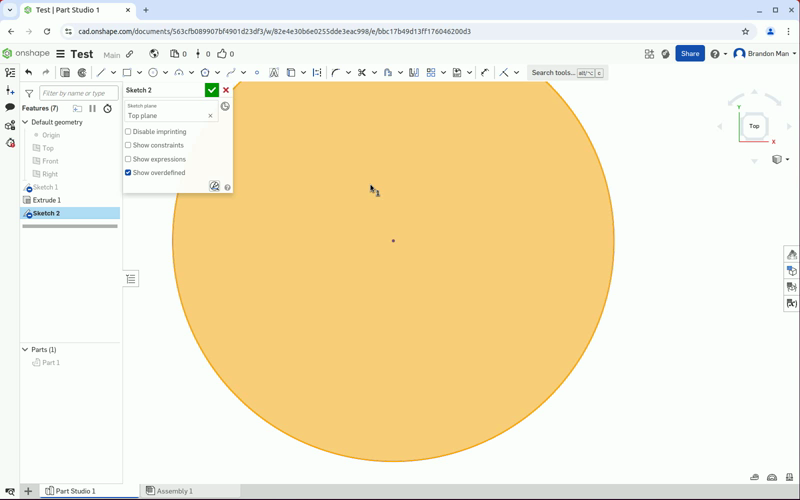
scroll(-6)
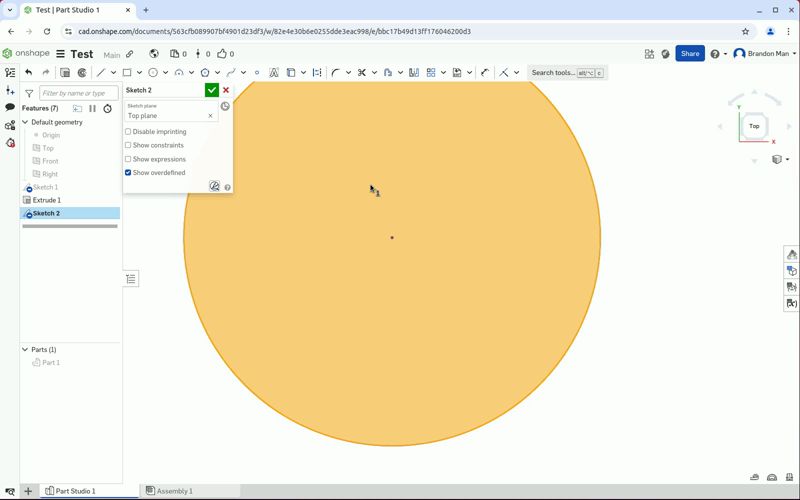
scroll(-6)
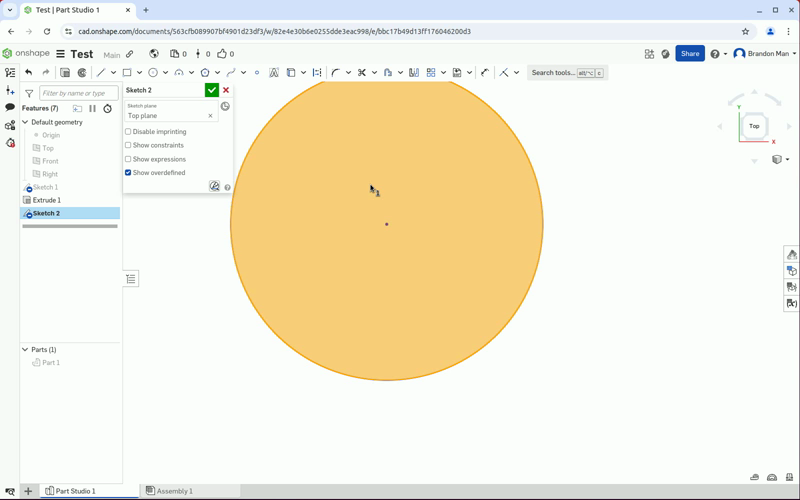
scroll(-6)
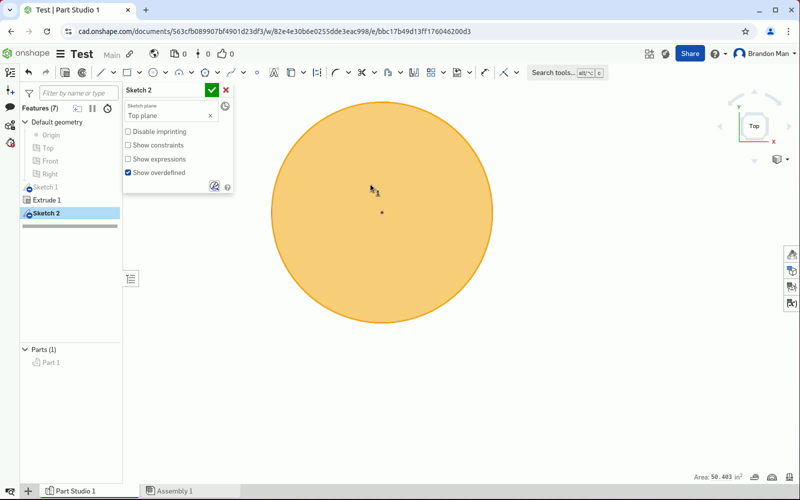
scroll(-6)
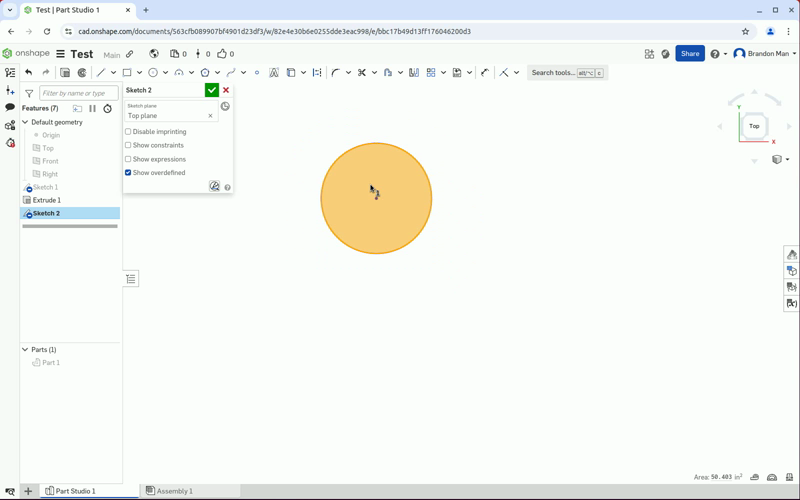
scroll(-6)
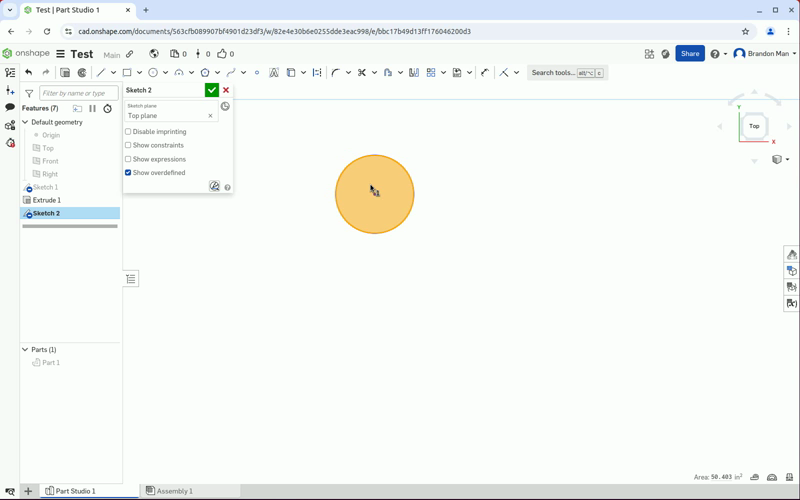
scroll(-6)
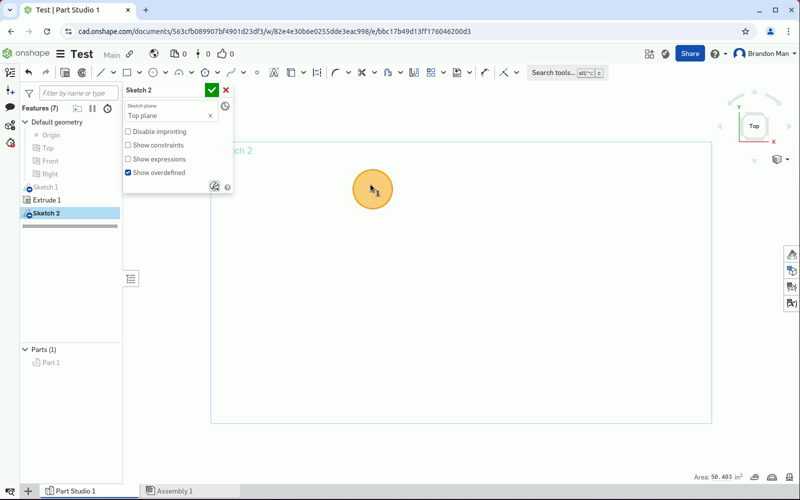
mouse_move(73, 352)
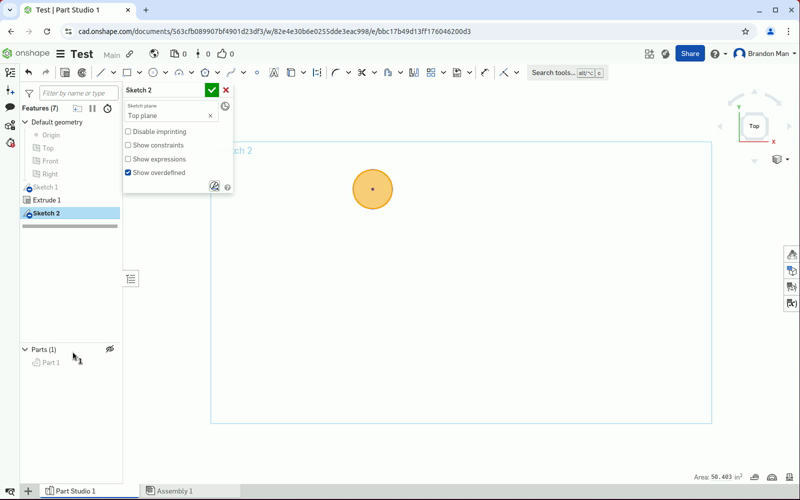
key(shift+y)
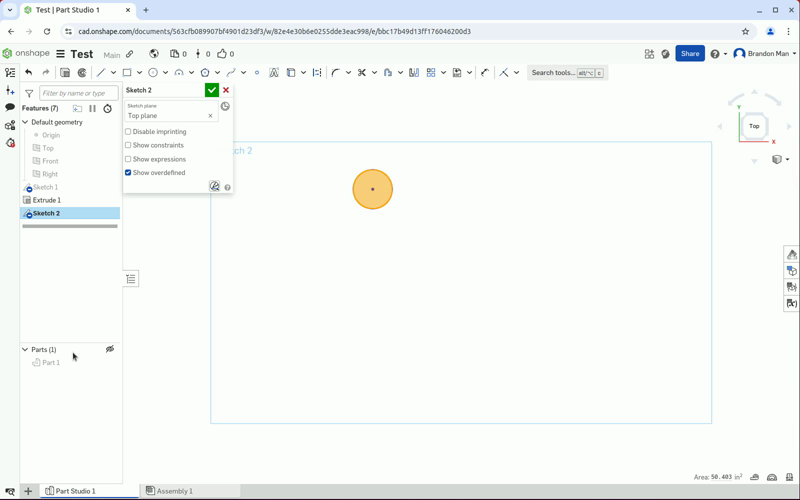
key(shift+e)
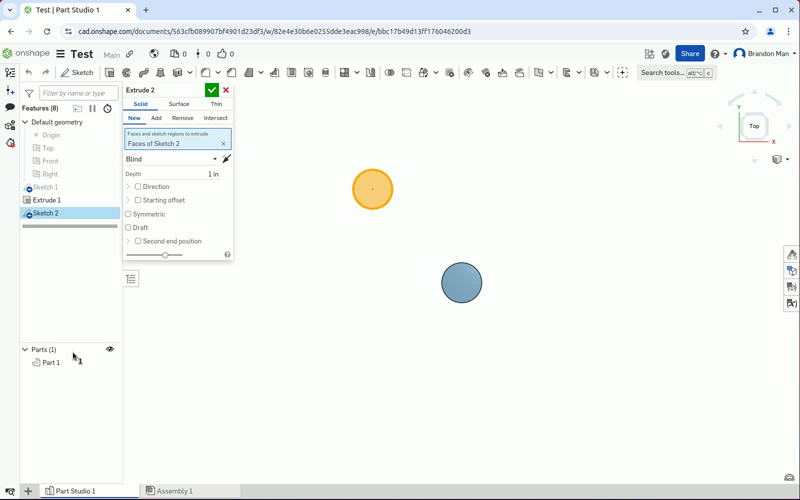
mouse_move(143, 106)
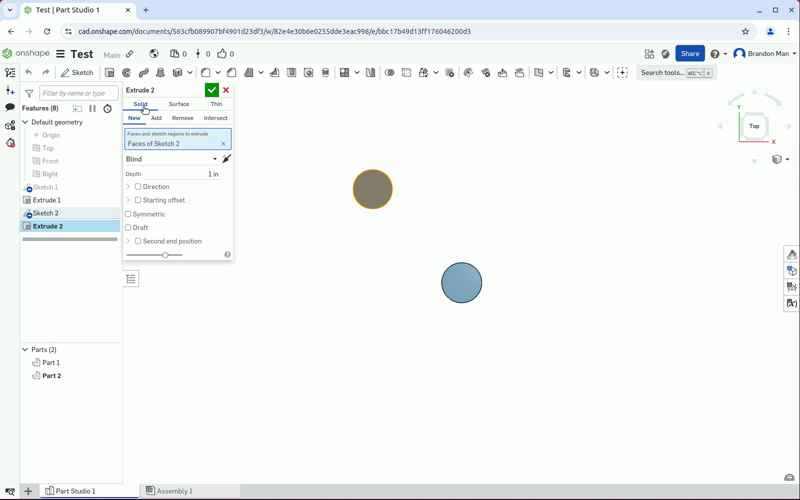
click(143, 106)
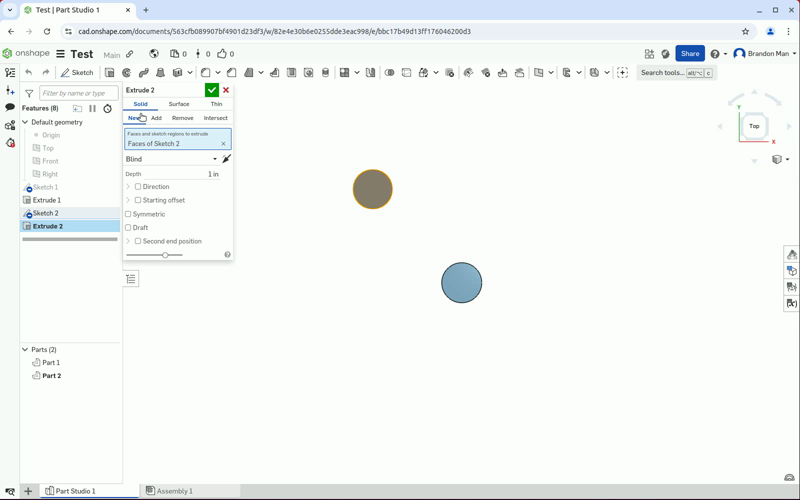
mouse_move(137, 120)
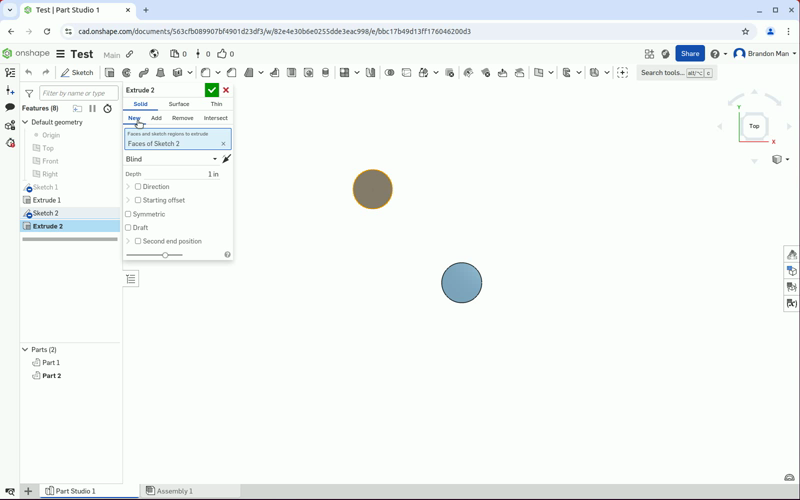
click(137, 120)
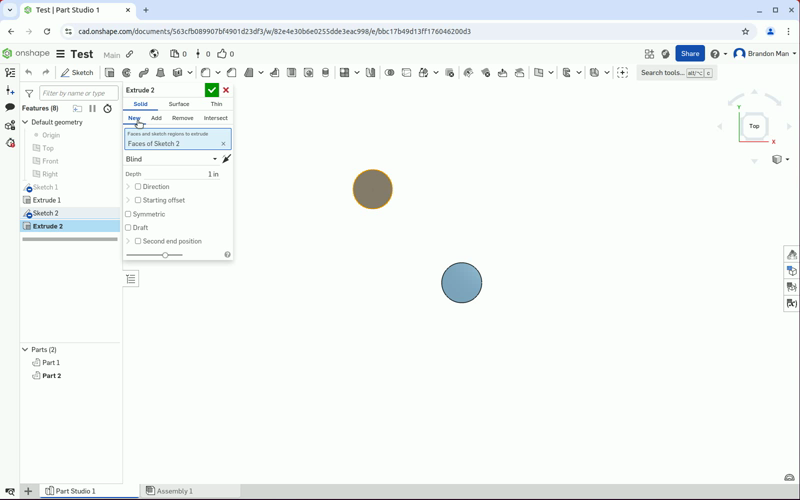
key(tab, 4)
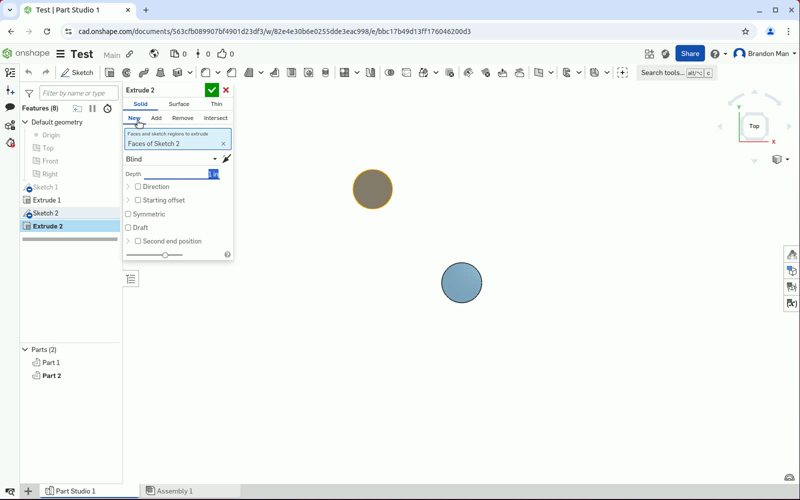
text(10.832)
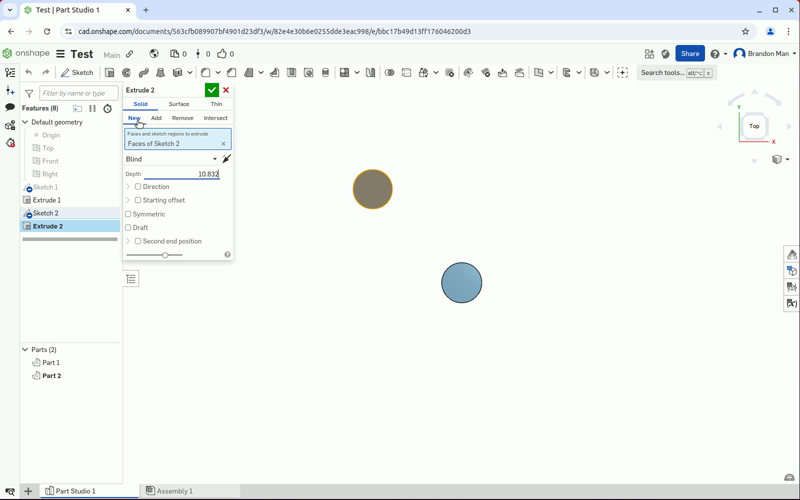
key(enter)
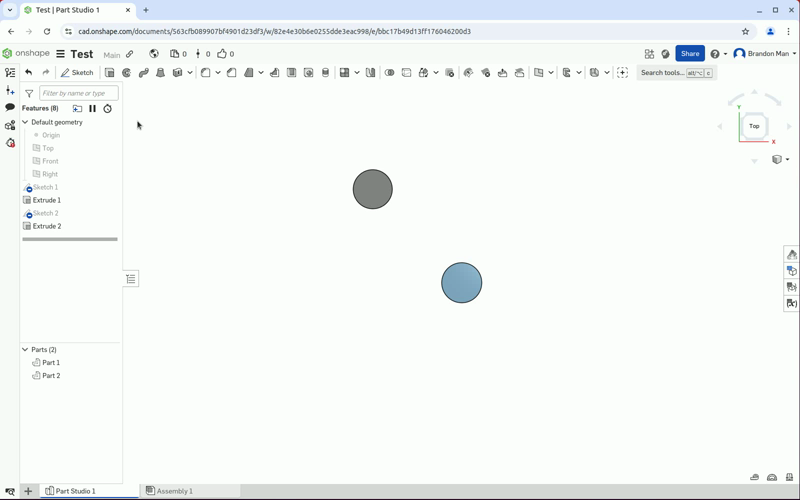
key(shift+h)
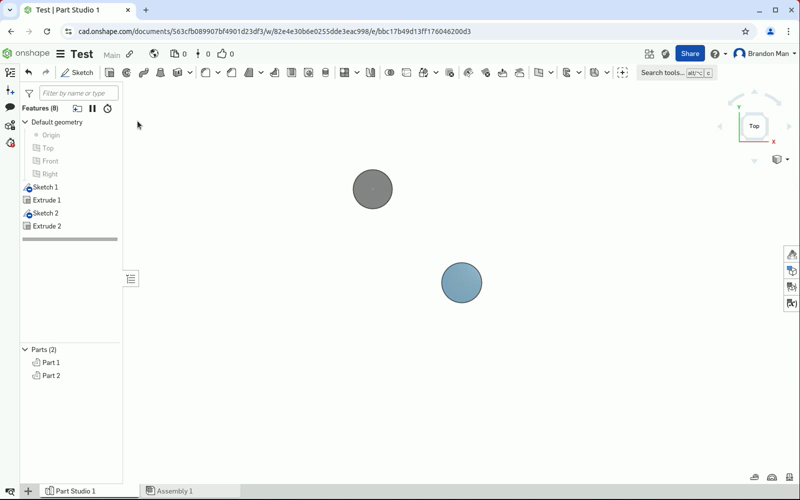
key(shift+h)
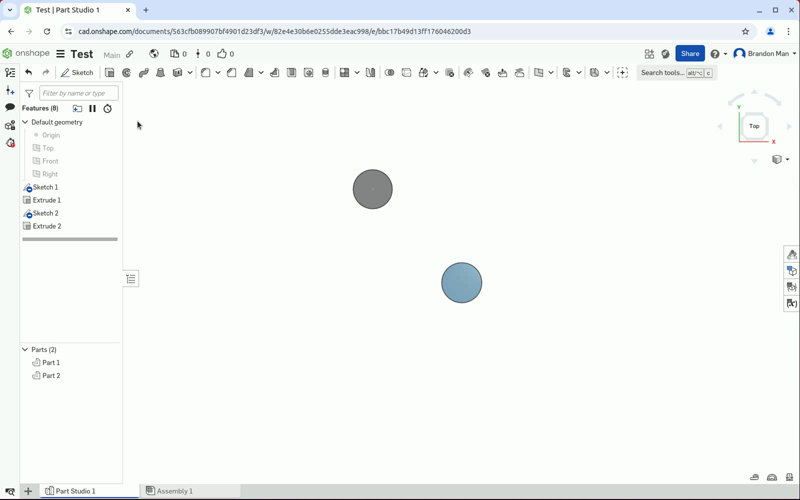
key(shift+7)
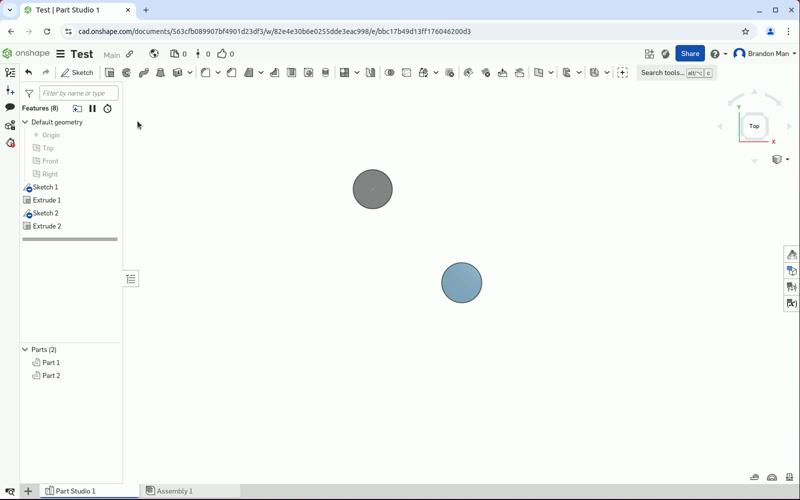
key(up, 3)
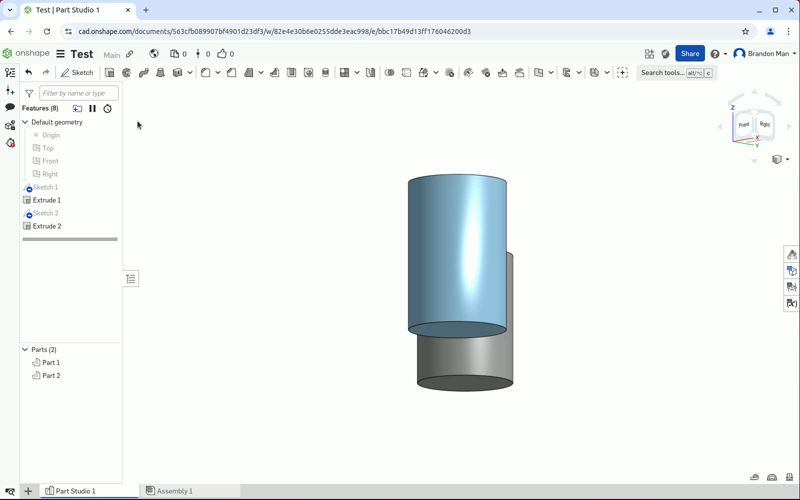
key(left, 3)
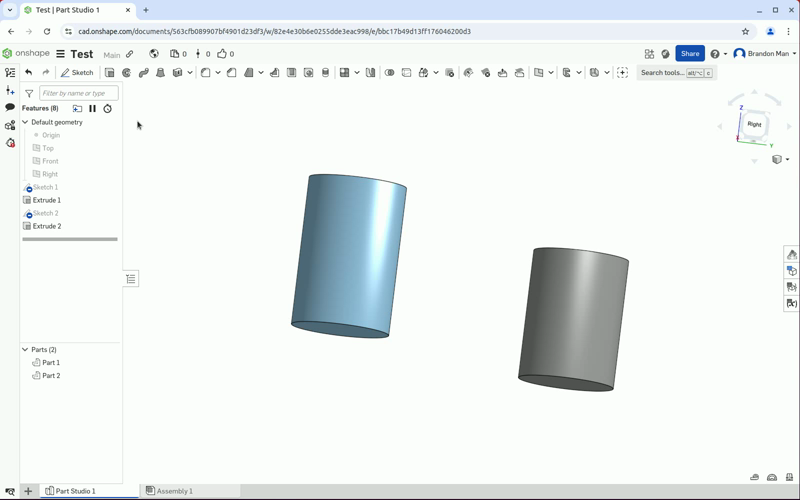
key(right, 3)
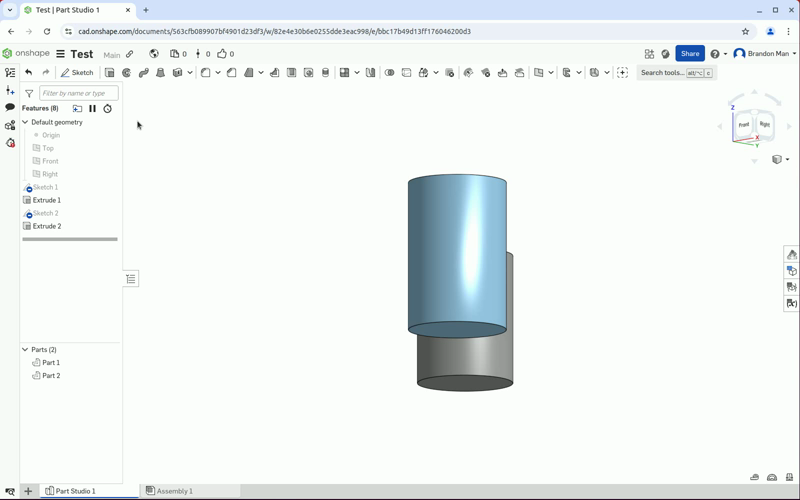
key(down, 3)
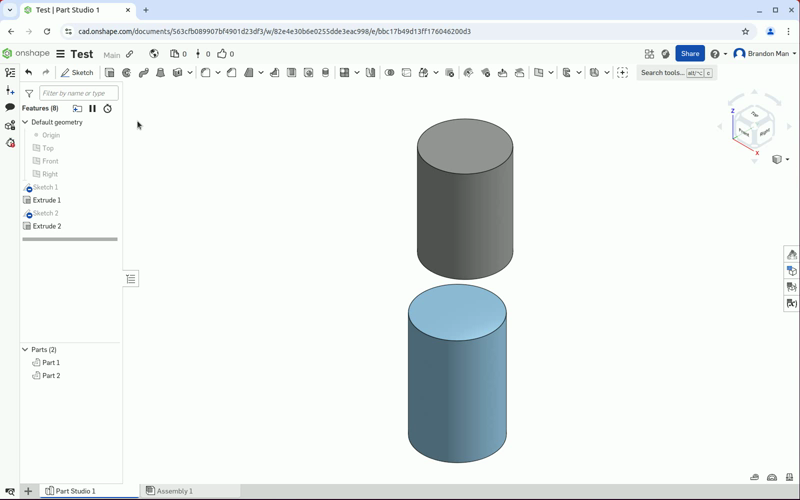
mouse_move(73, 189)
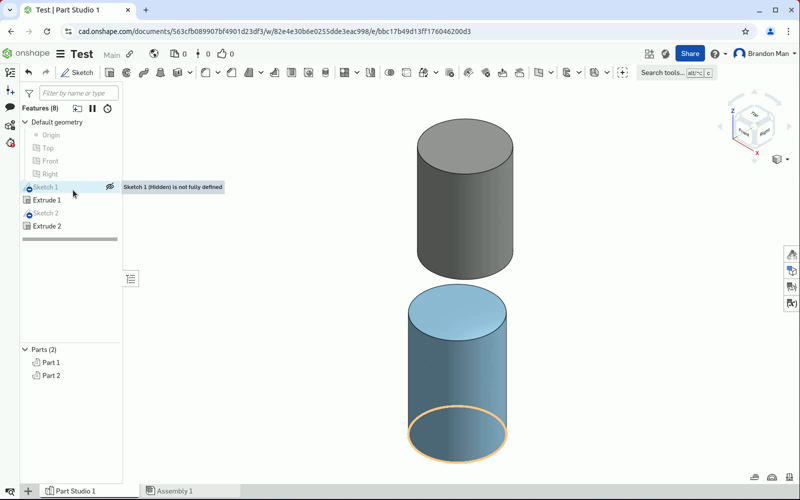
click(73, 189)